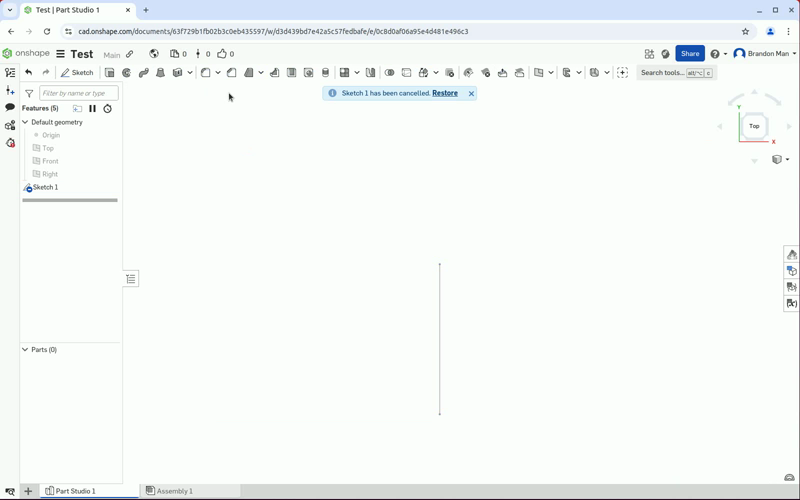
key(shift+h)
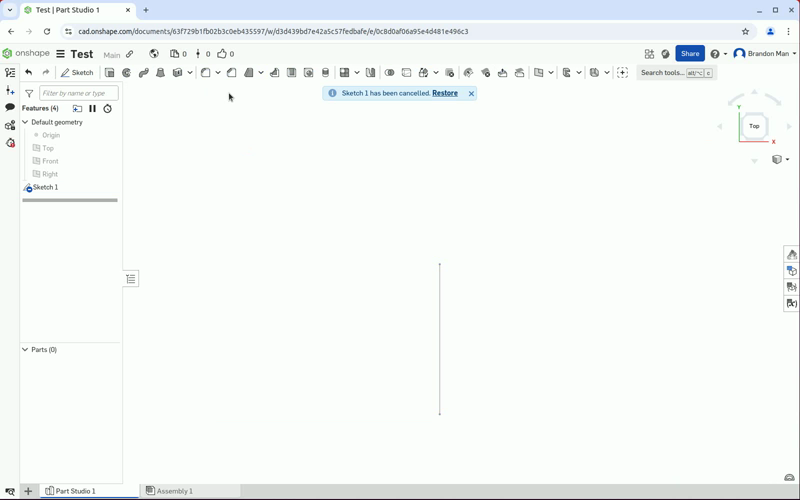
key(shift+s)
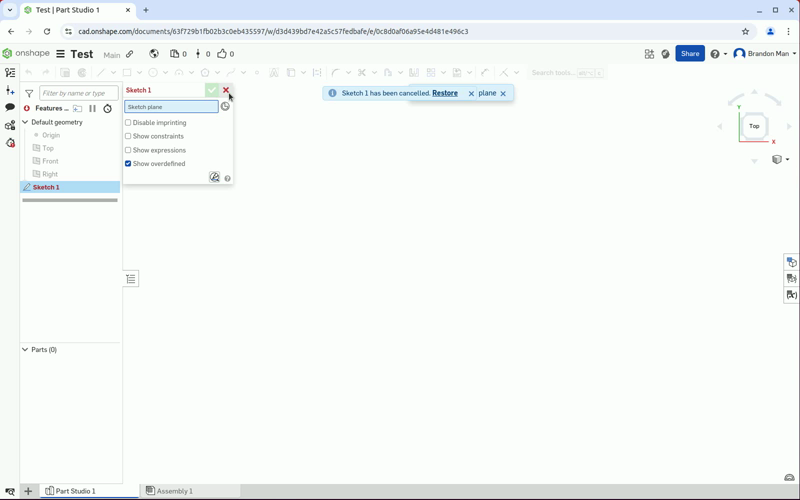
mouse_move(73, 150)
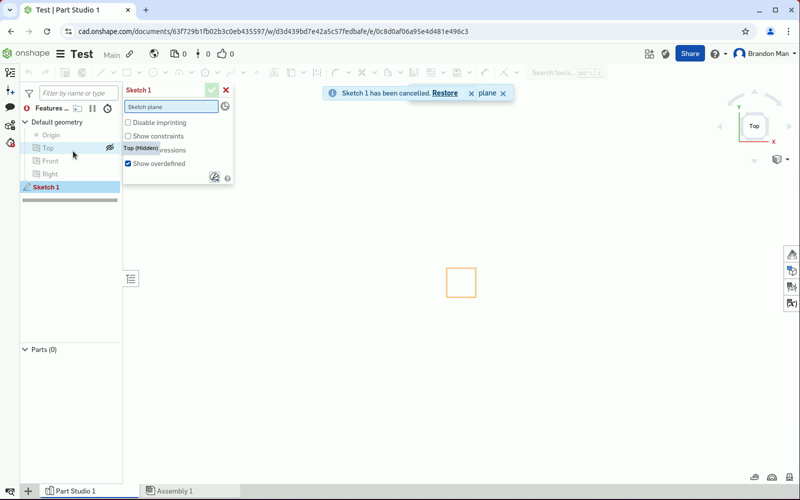
click(73, 150)
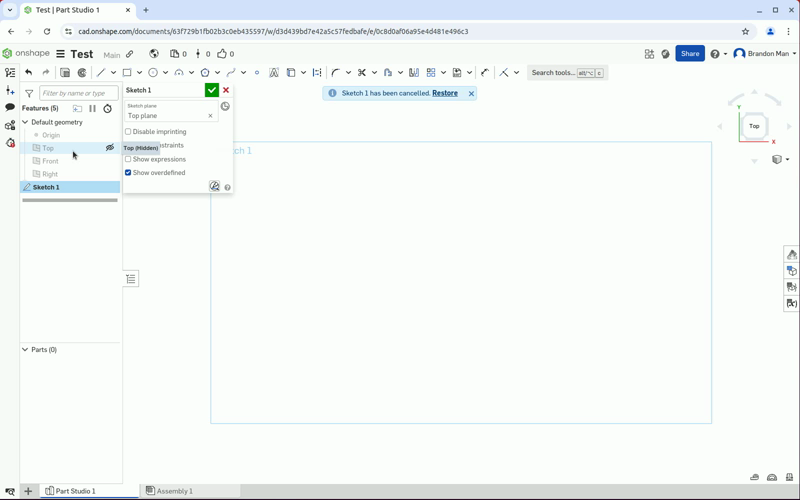
mouse_move(73, 352)
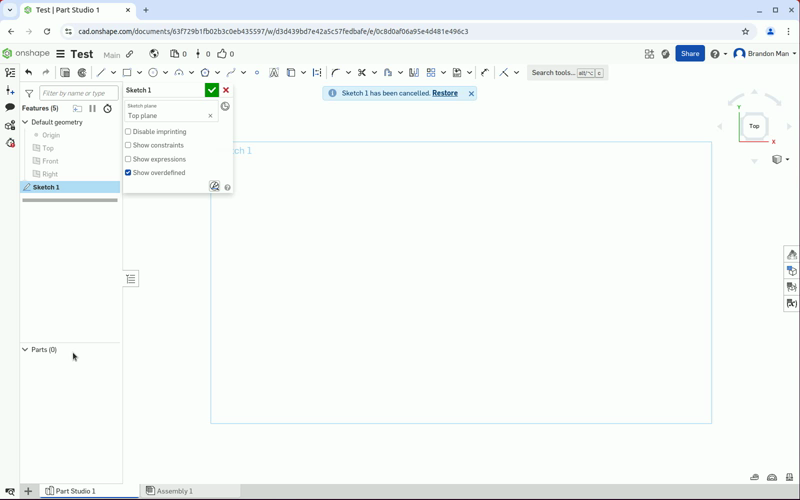
key(y)
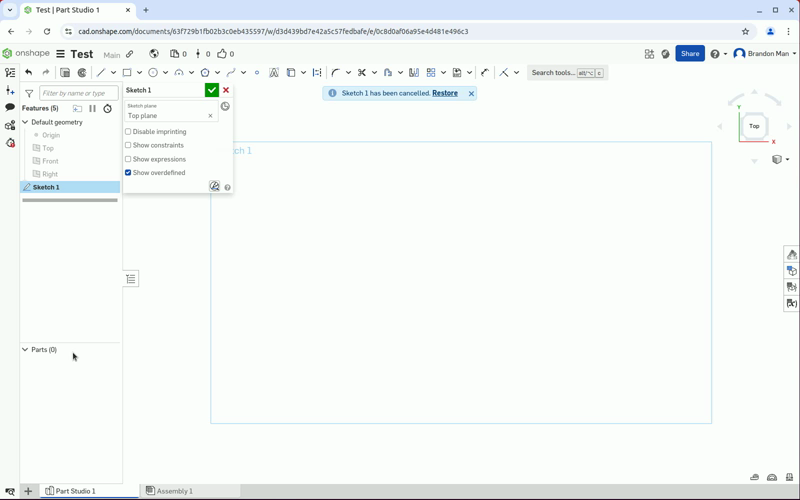
key(l)
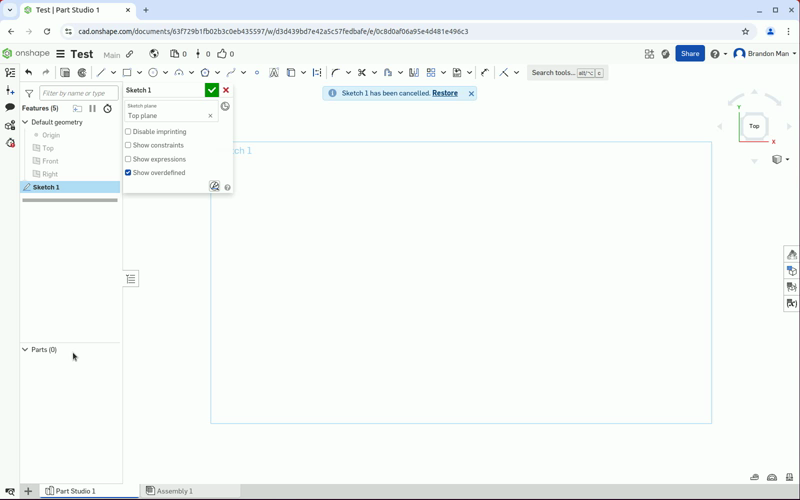
key_down(shift)
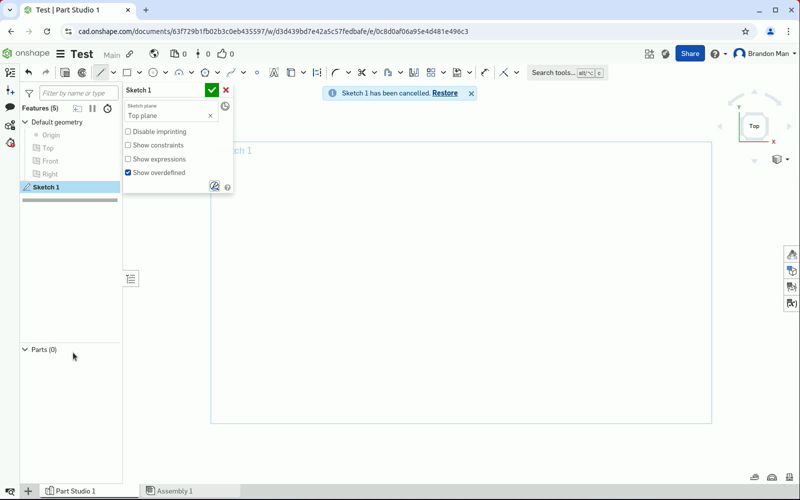
mouse_move(353, 282)
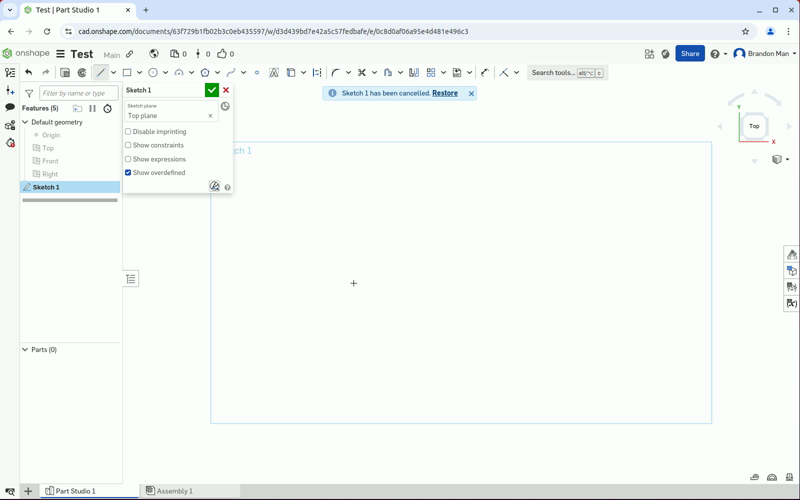
click(353, 282)
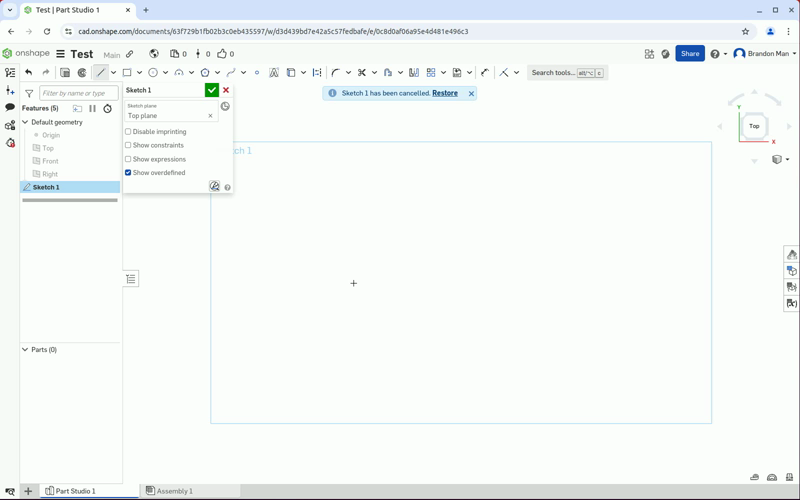
key_up(shift)
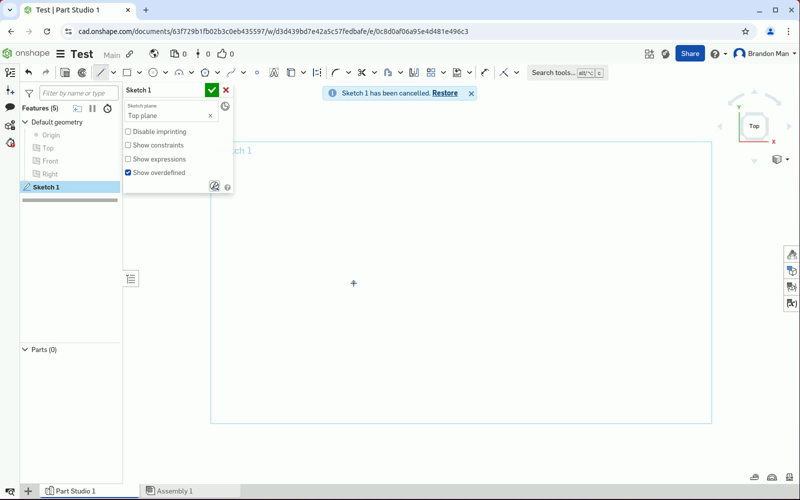
key_down(shift)
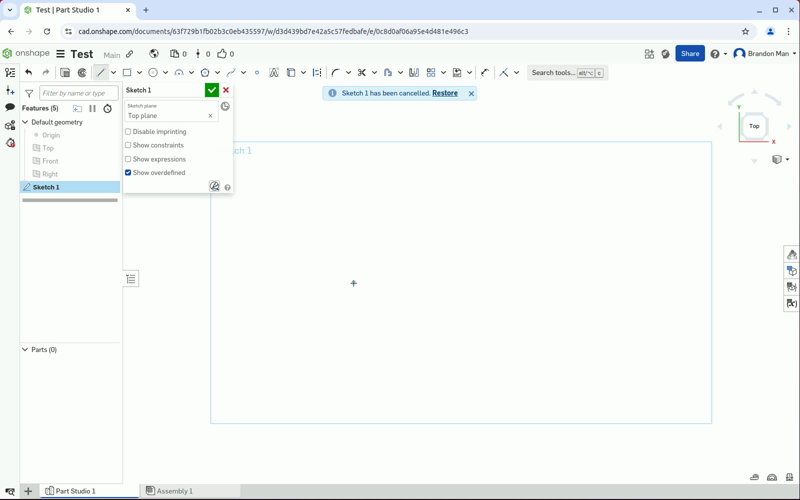
mouse_move(460, 282)
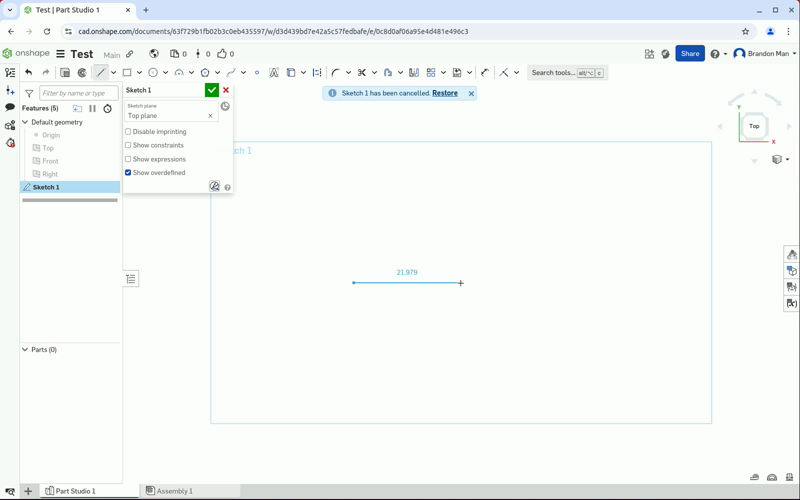
click(460, 282)
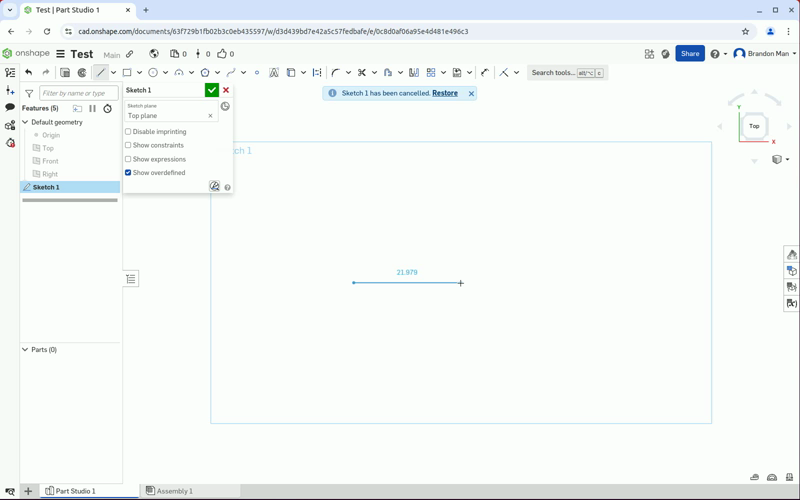
key_up(shift)
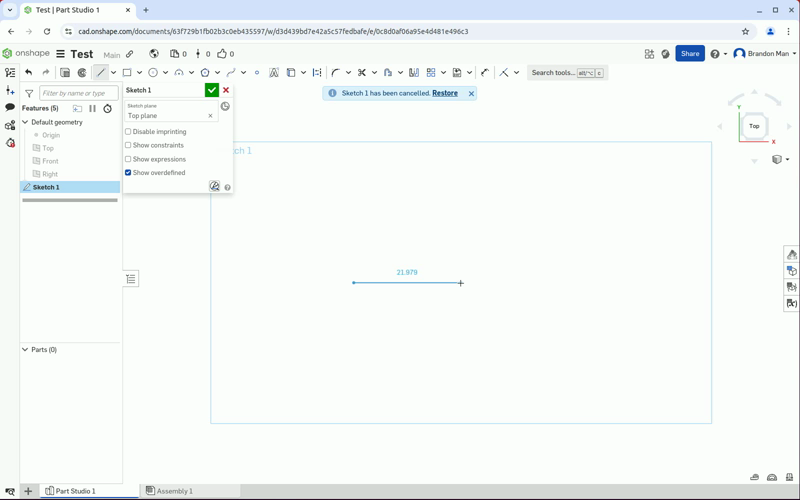
key_down(shift)
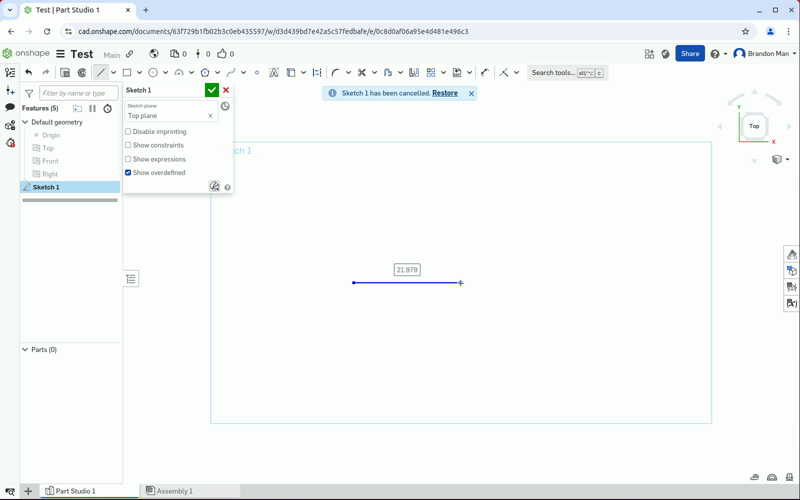
mouse_move(460, 176)
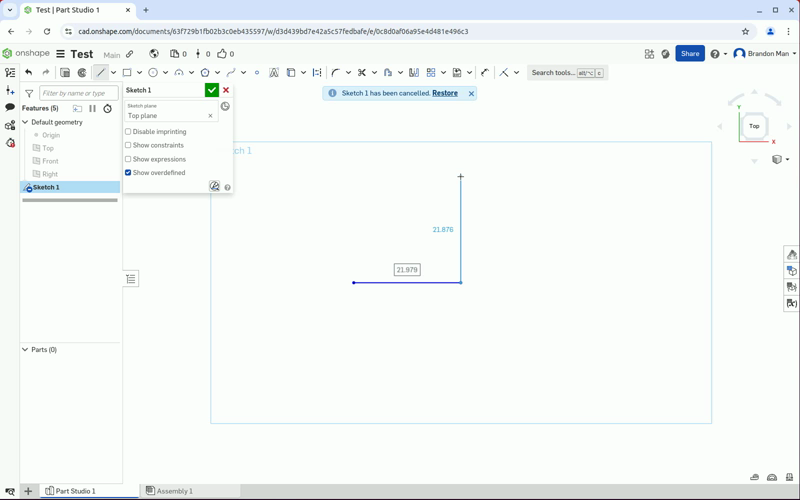
click(460, 176)
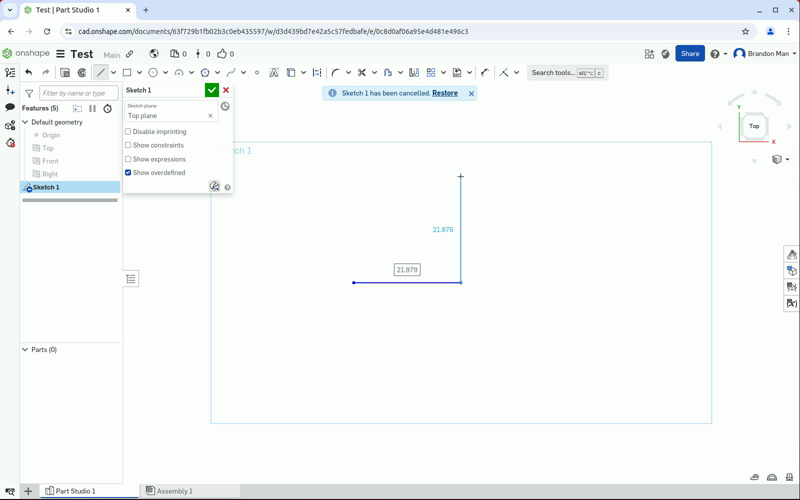
key_up(shift)
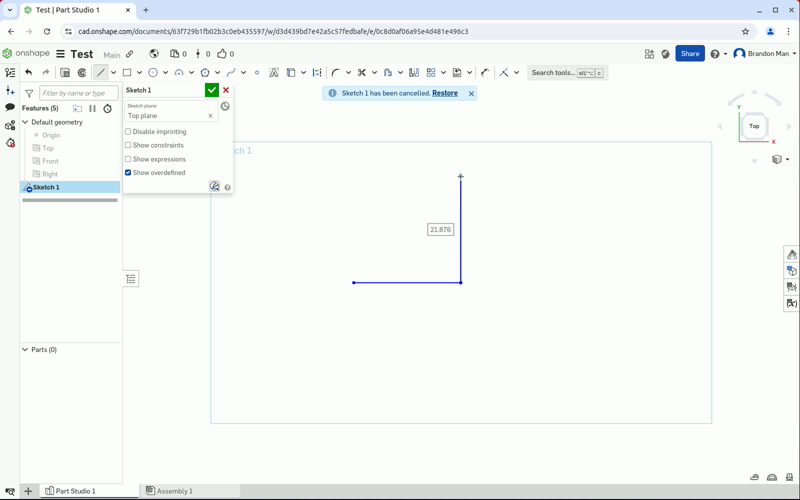
key_down(shift)
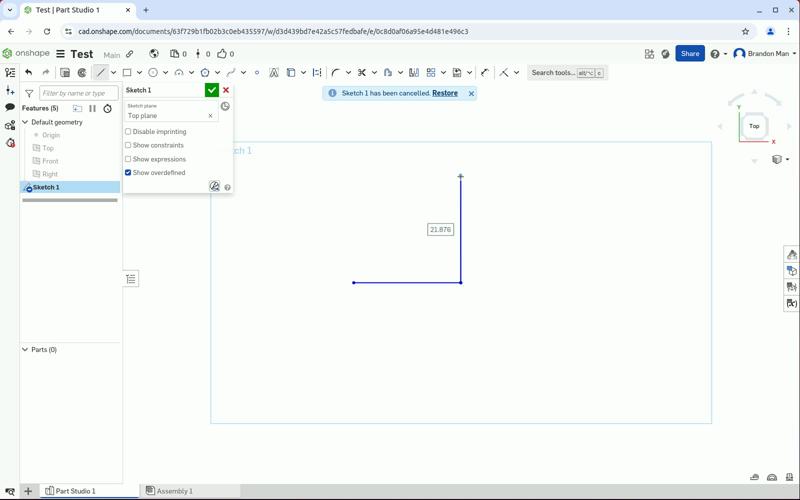
mouse_move(490, 176)
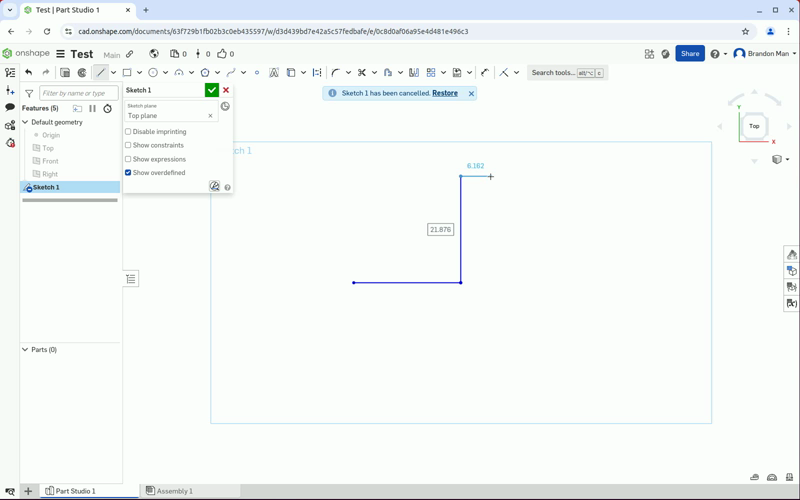
mouse_move(438, 176)
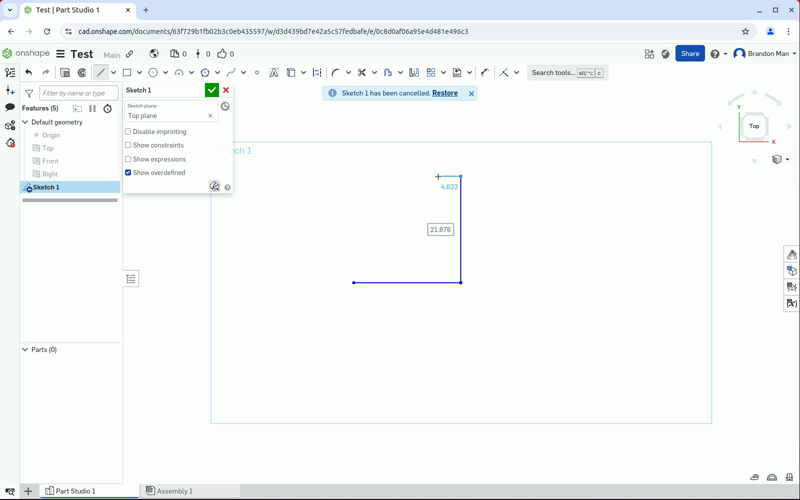
click(438, 176)
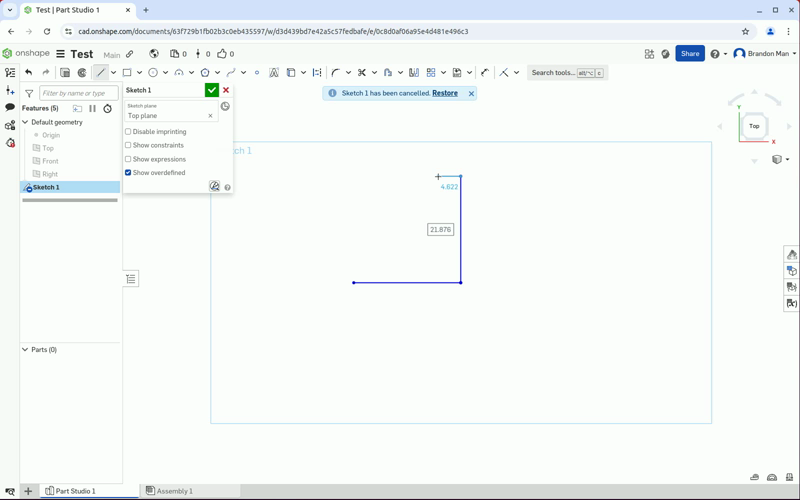
key_up(shift)
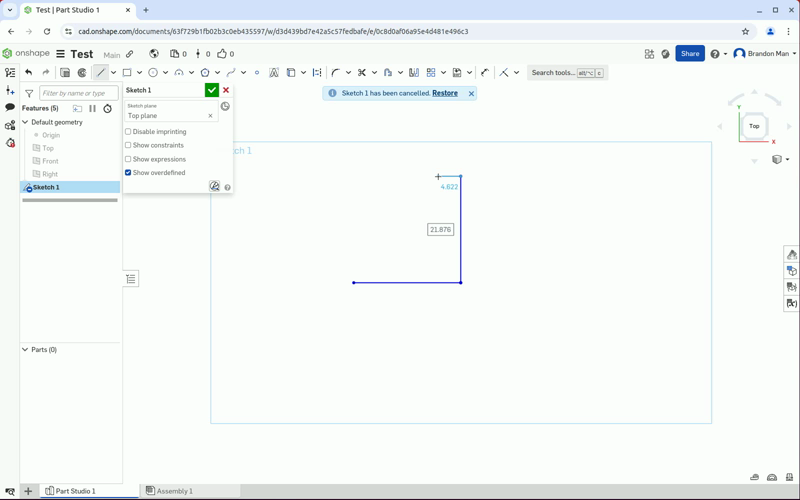
key_down(shift)
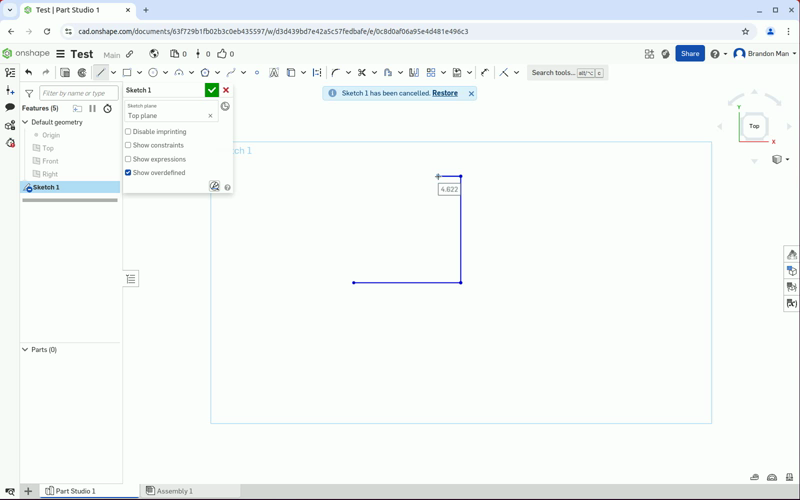
mouse_move(438, 260)
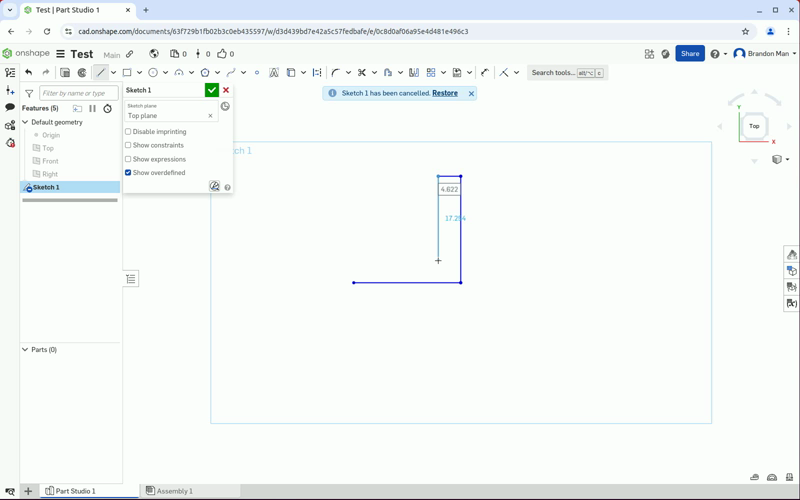
click(438, 260)
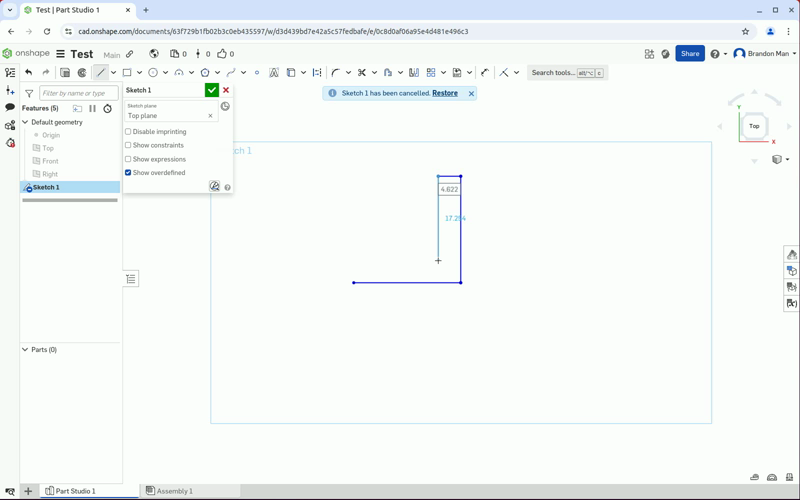
key_up(shift)
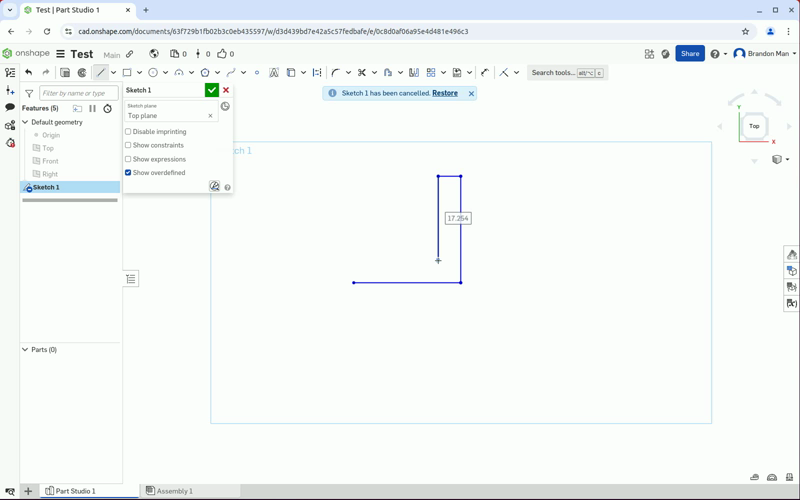
key_down(shift)
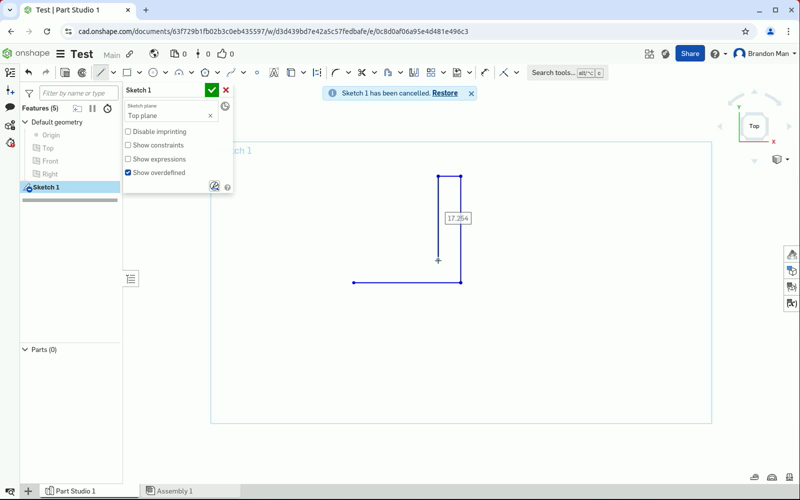
mouse_move(353, 260)
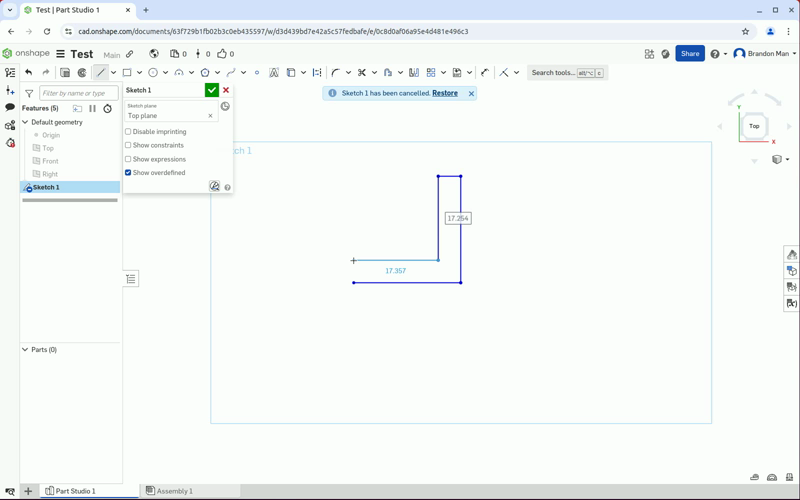
click(353, 260)
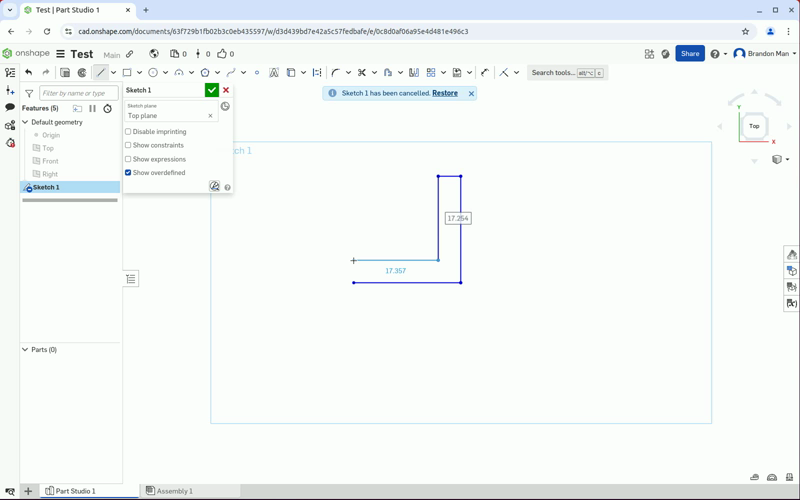
key_up(shift)
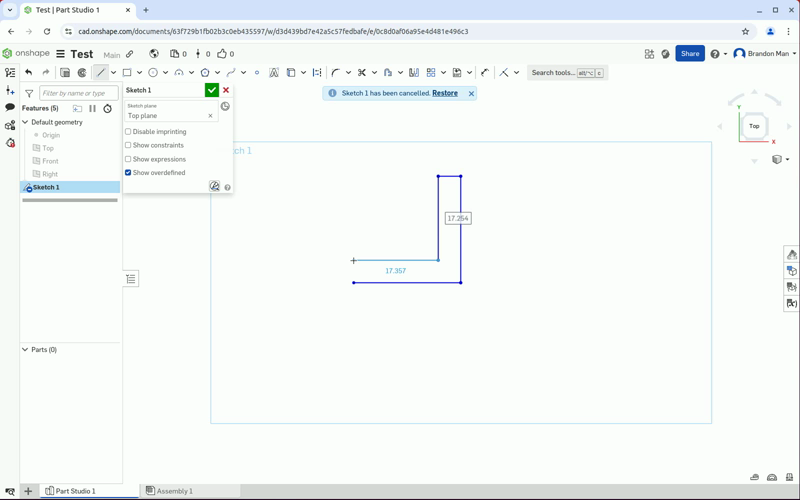
mouse_move(383, 260)
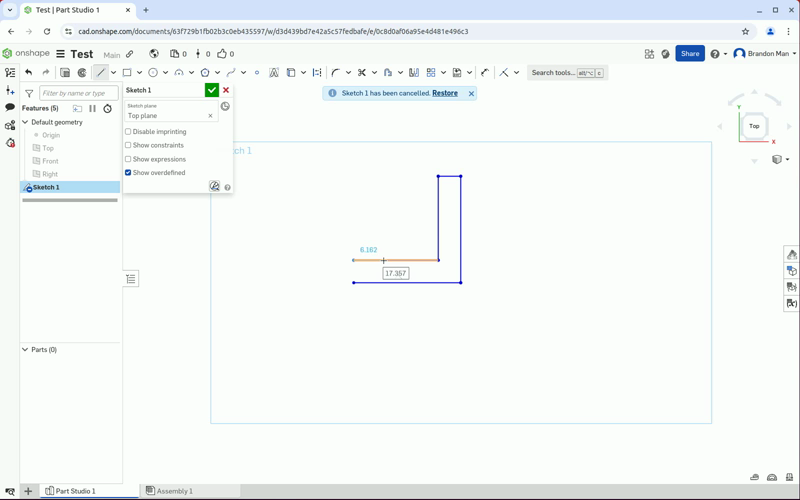
key_down(shift)
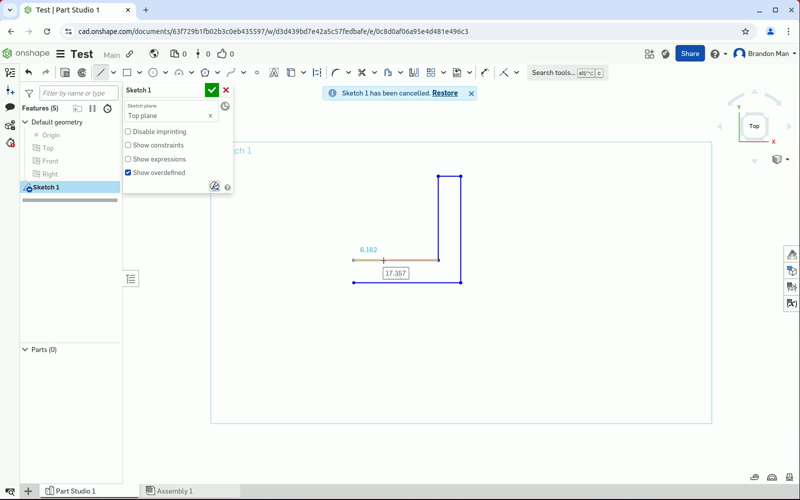
mouse_move(353, 282)
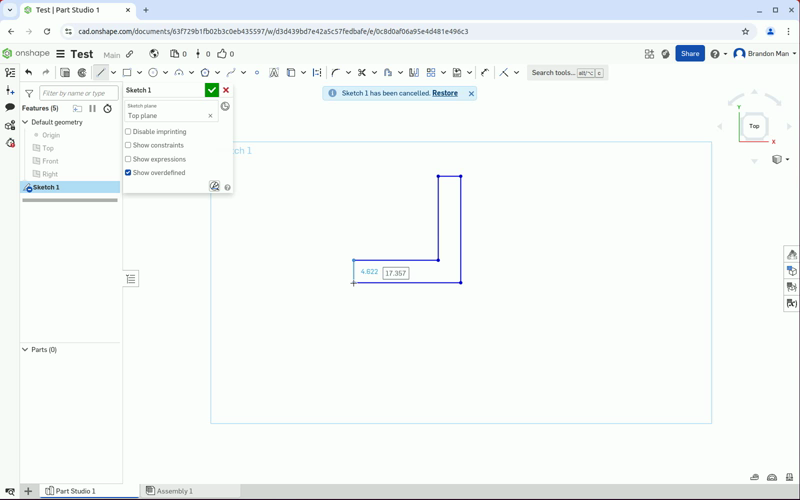
key_up(shift)
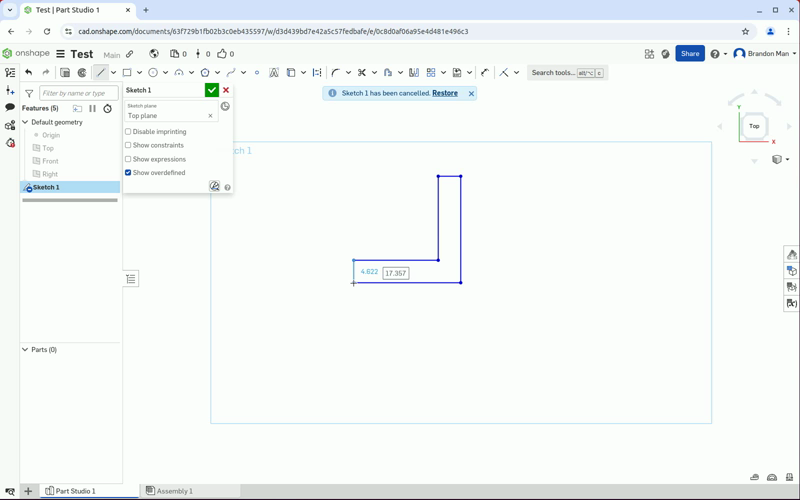
click(353, 282)
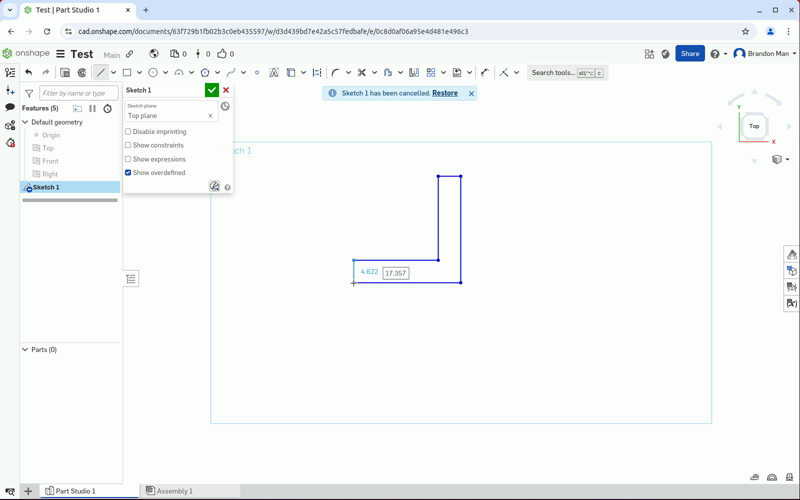
key(esc)
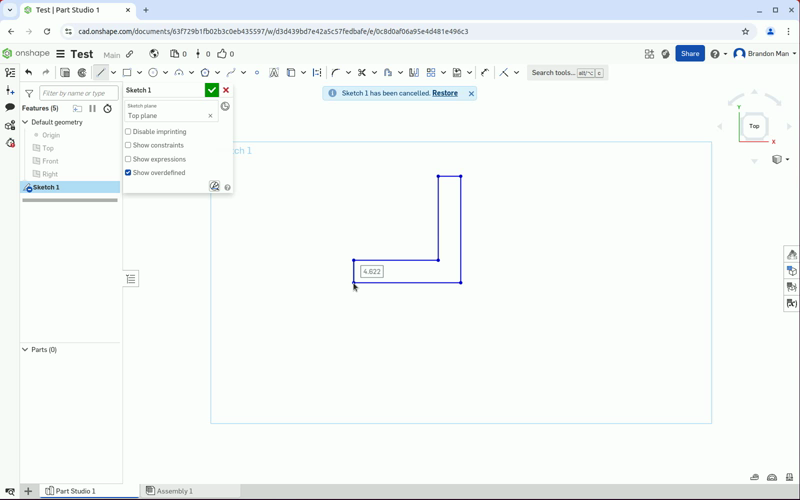
mouse_move(450, 266)
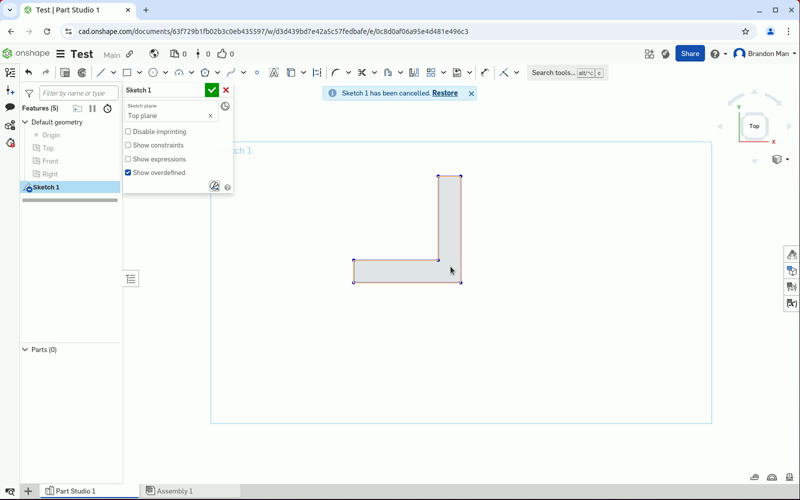
click(450, 266)
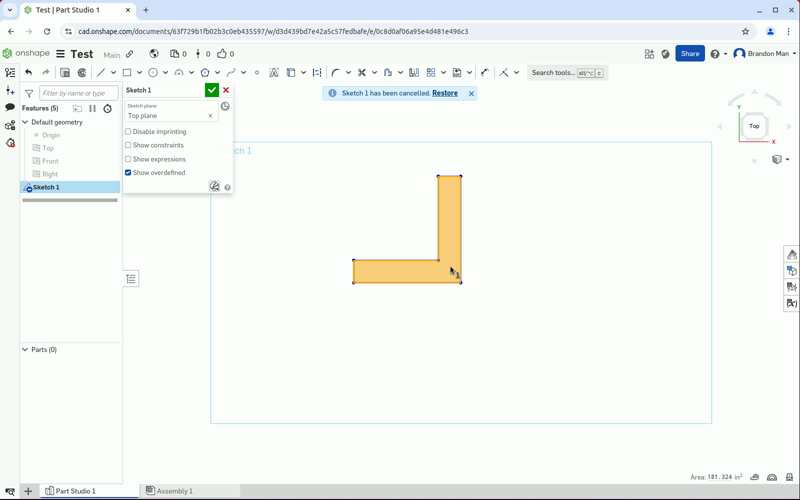
mouse_move(73, 352)
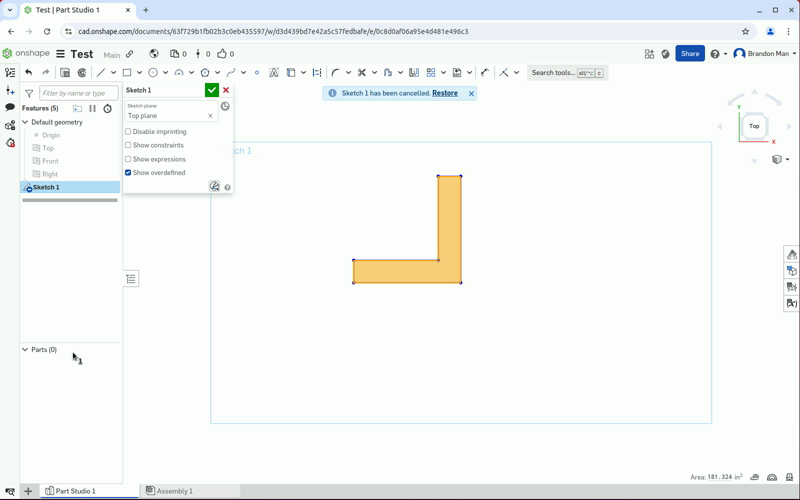
key(shift+y)
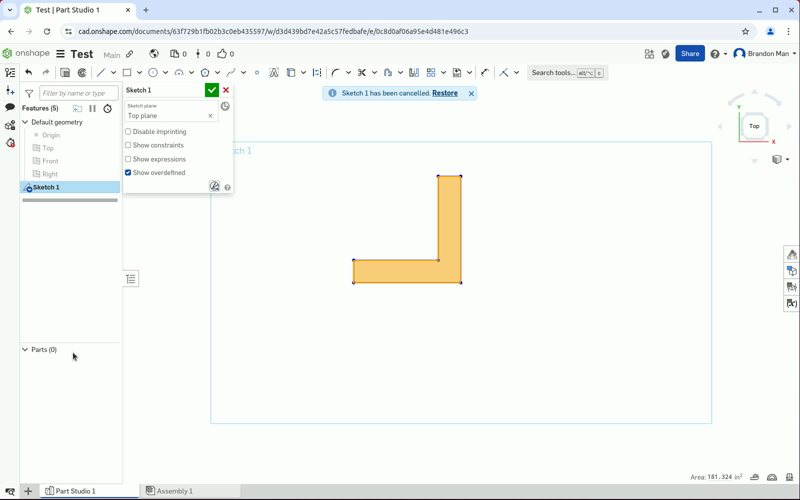
key(shift+e)
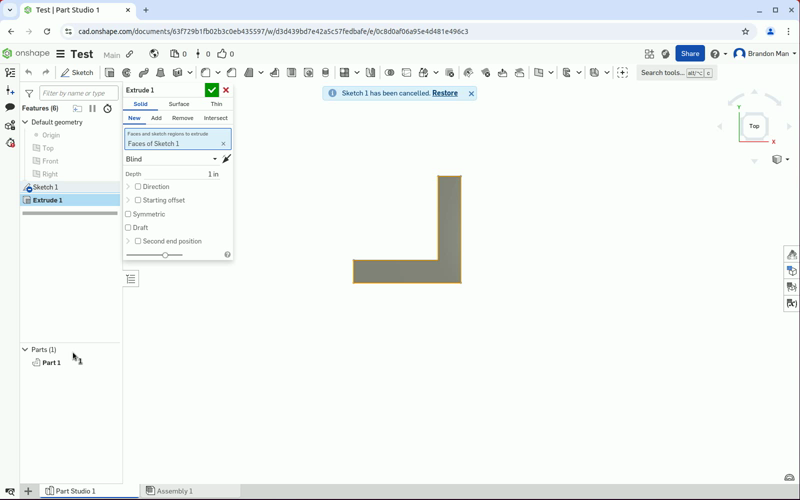
mouse_move(143, 106)
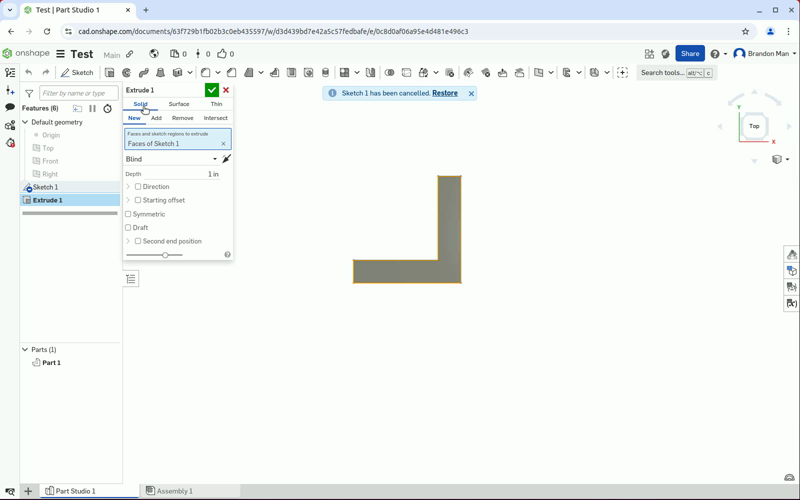
click(143, 106)
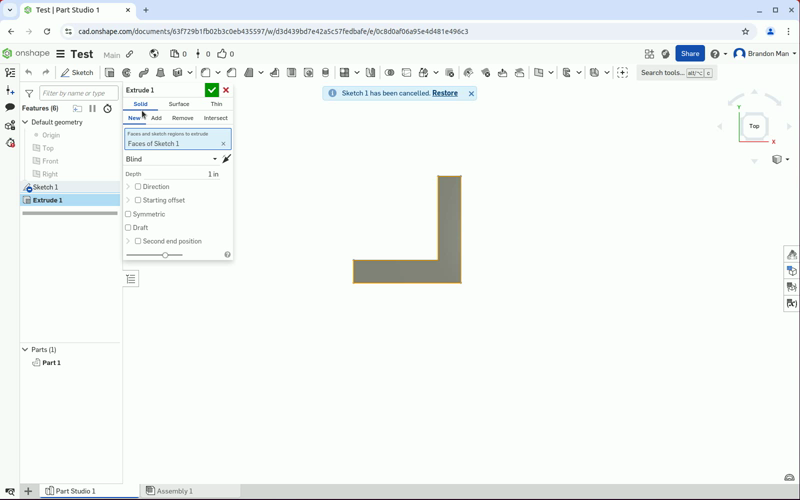
mouse_move(137, 120)
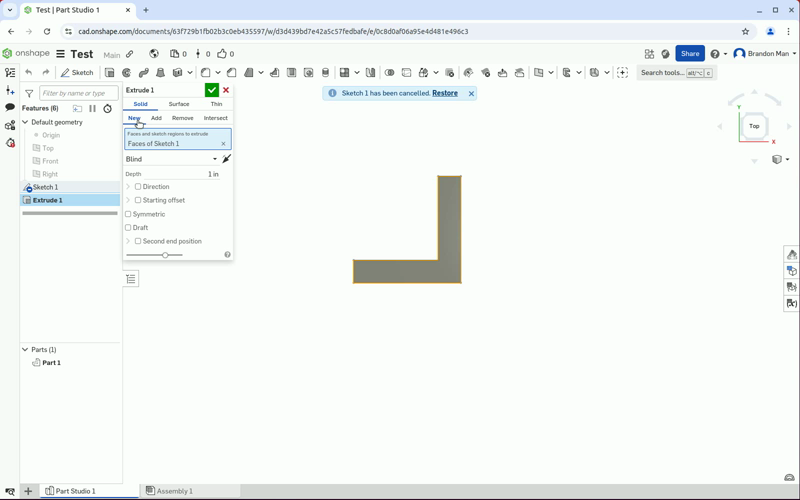
click(137, 120)
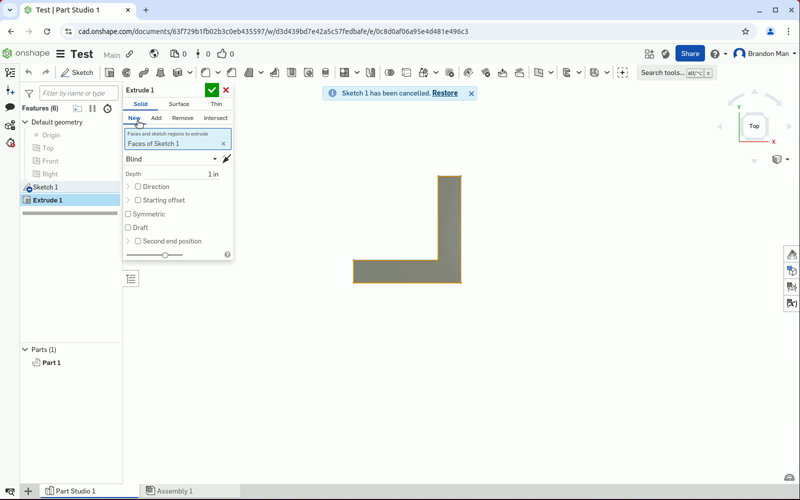
key(tab, 4)
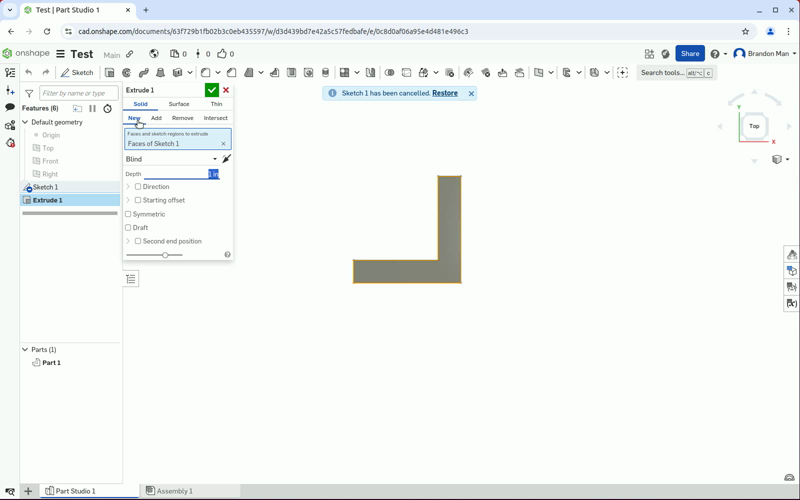
text(23.108)
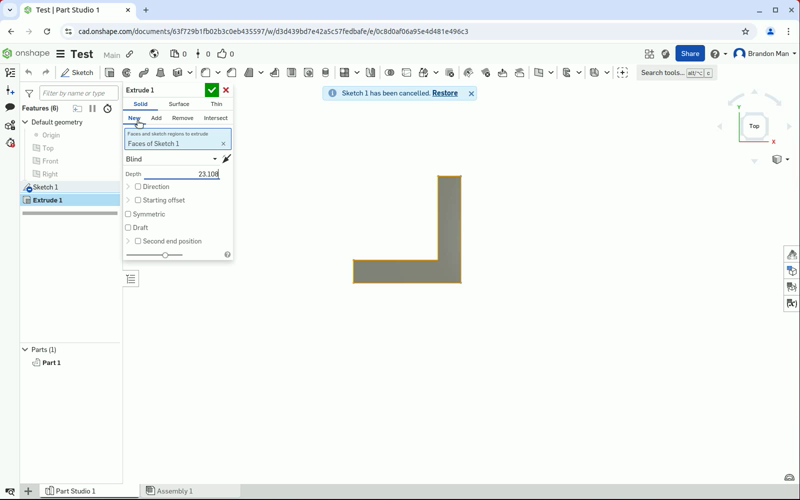
key(enter)
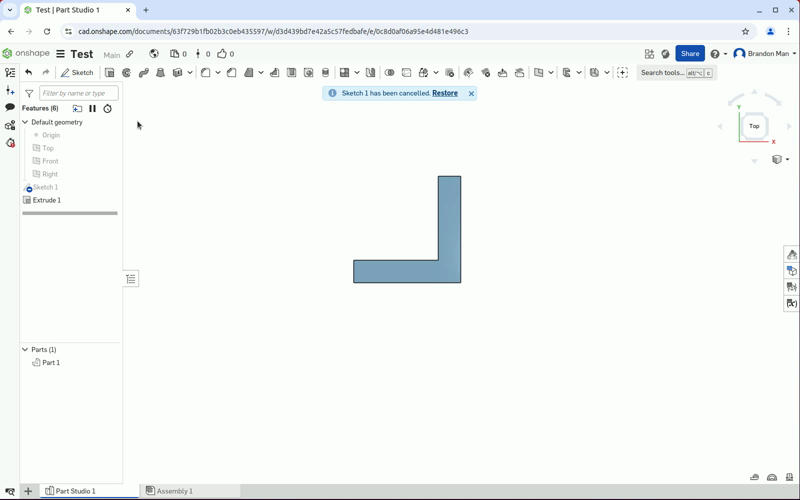
key(shift+h)
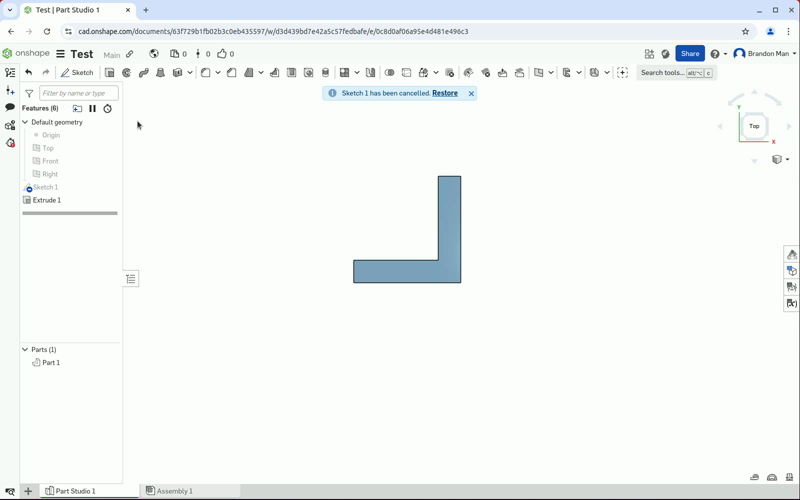
key(shift+h)
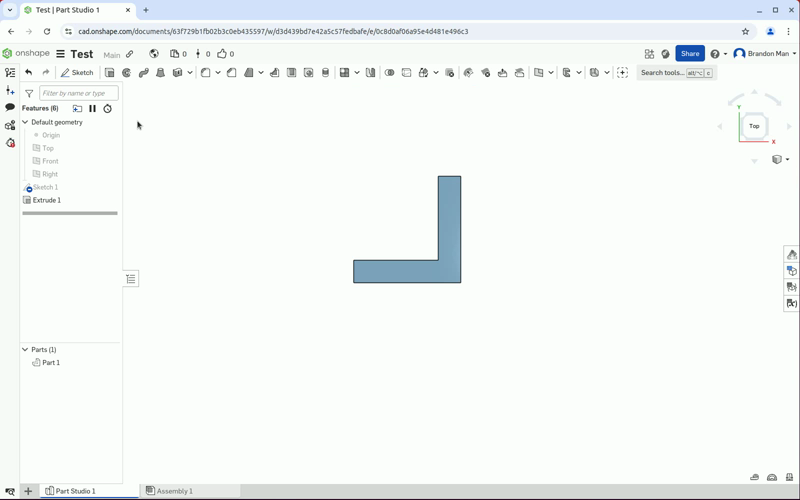
mouse_move(73, 189)
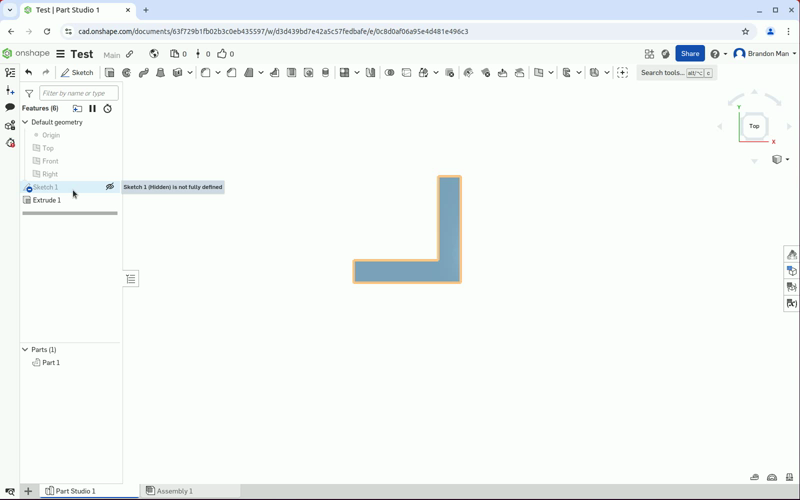
click(73, 189)
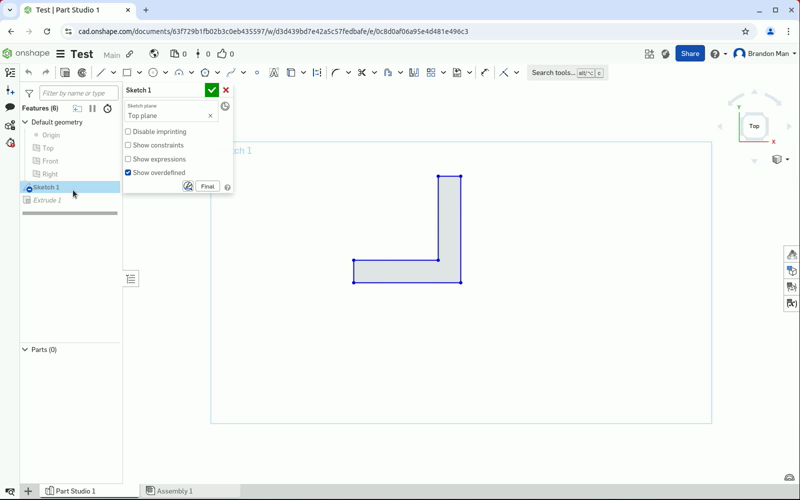
mouse_move(229, 92)
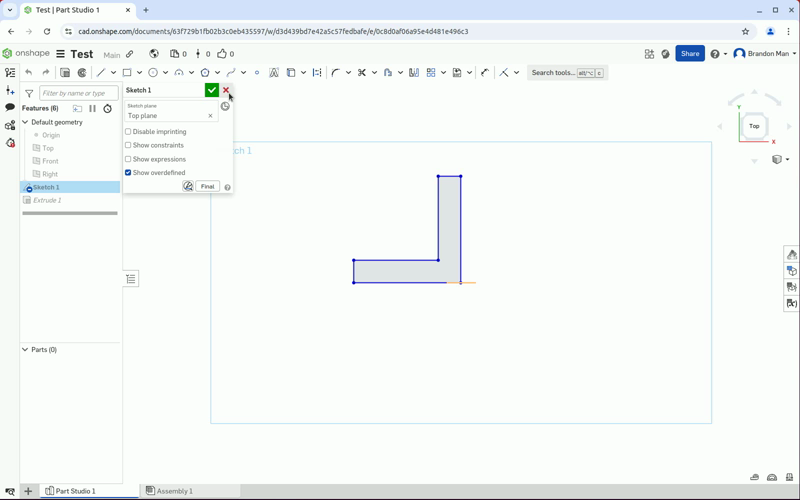
click(229, 92)
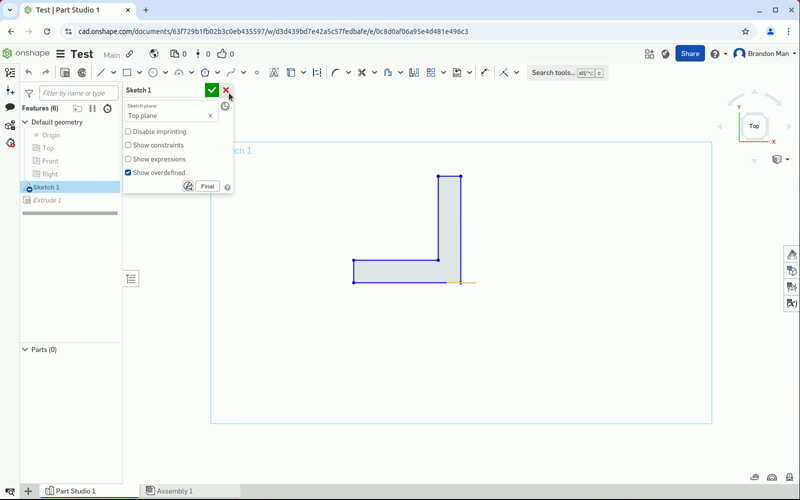
key(shift+s)
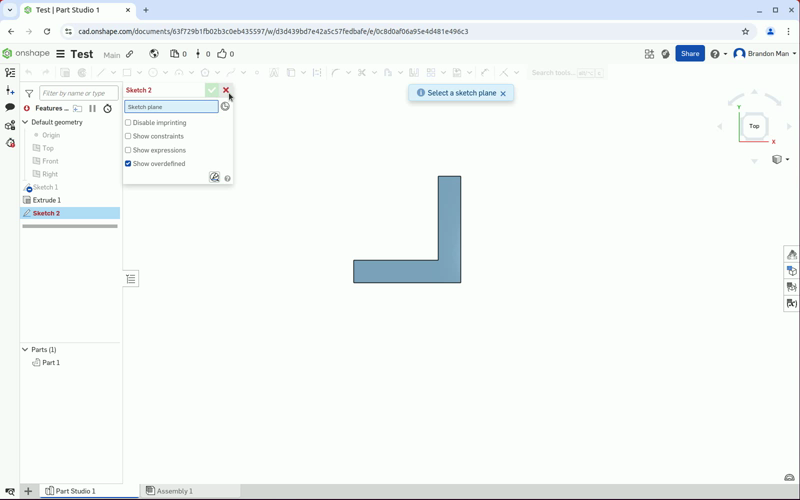
mouse_move(73, 150)
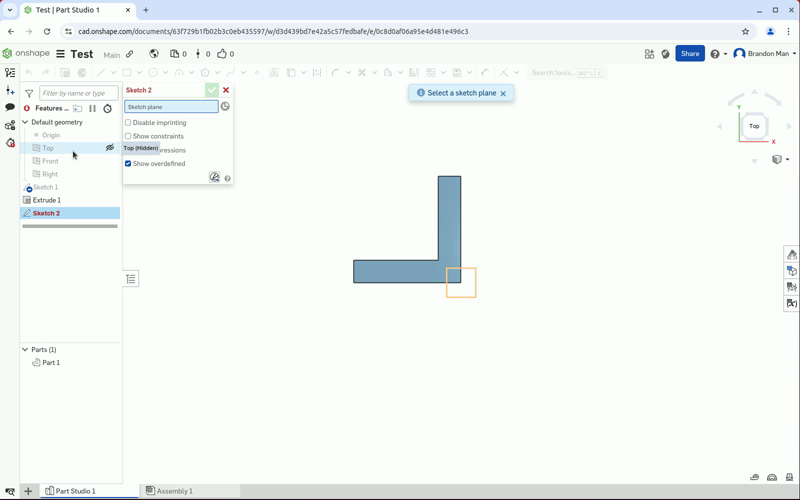
click(73, 150)
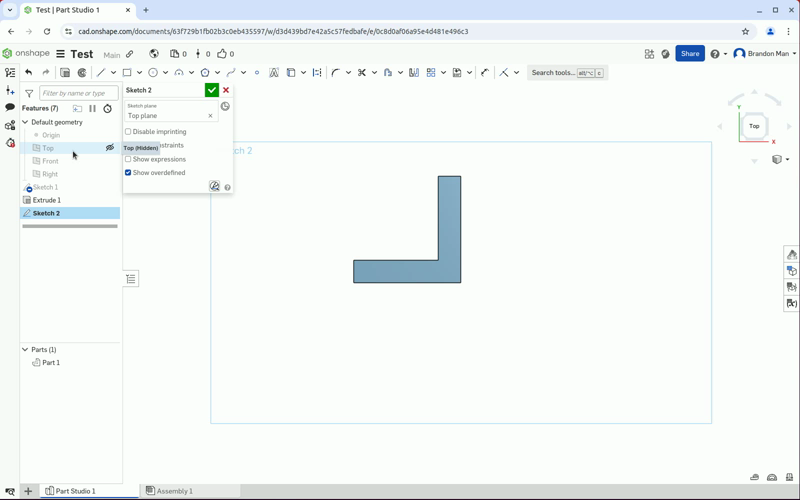
mouse_move(73, 352)
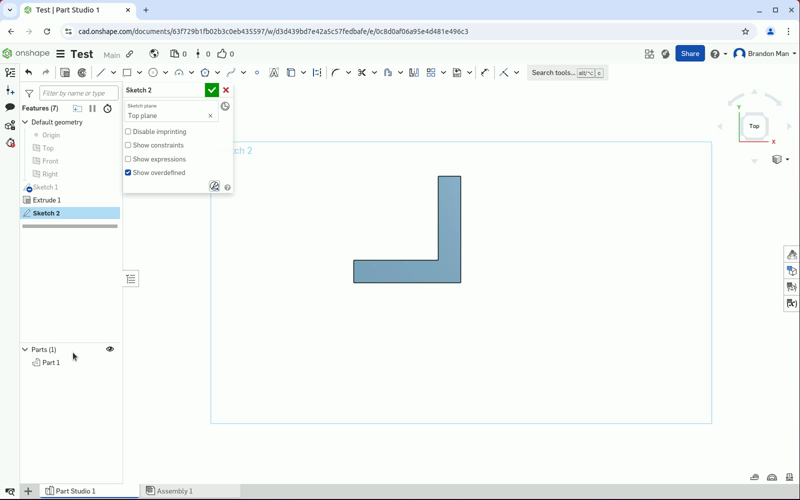
key(y)
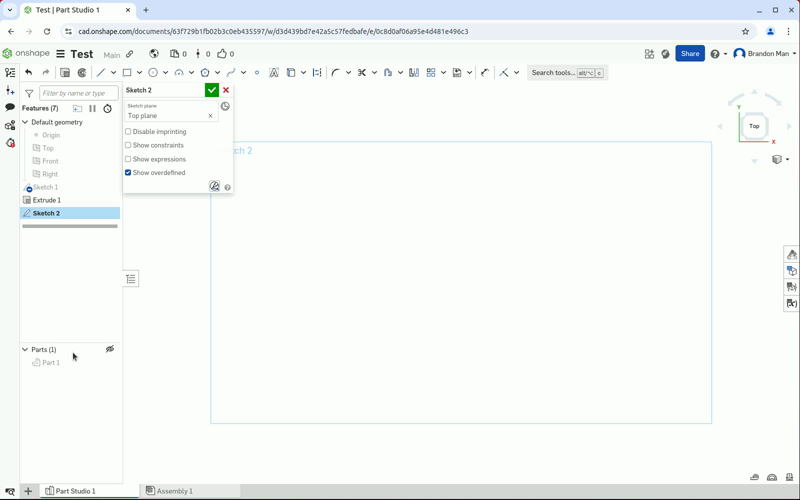
key(l)
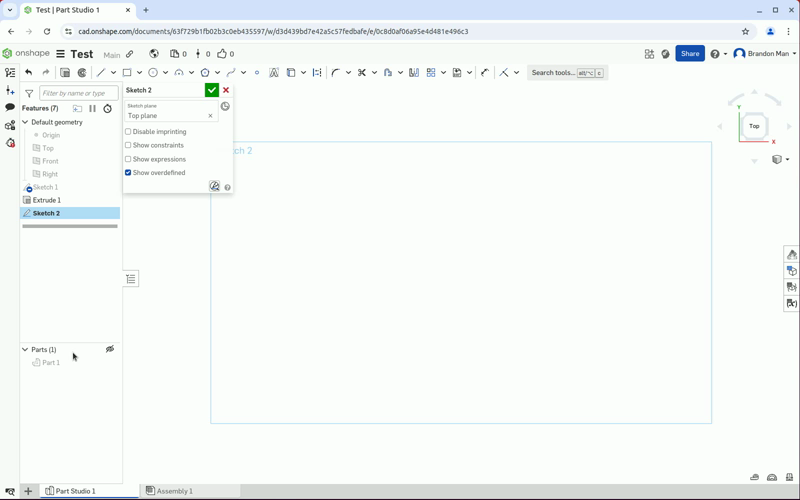
key_down(shift)
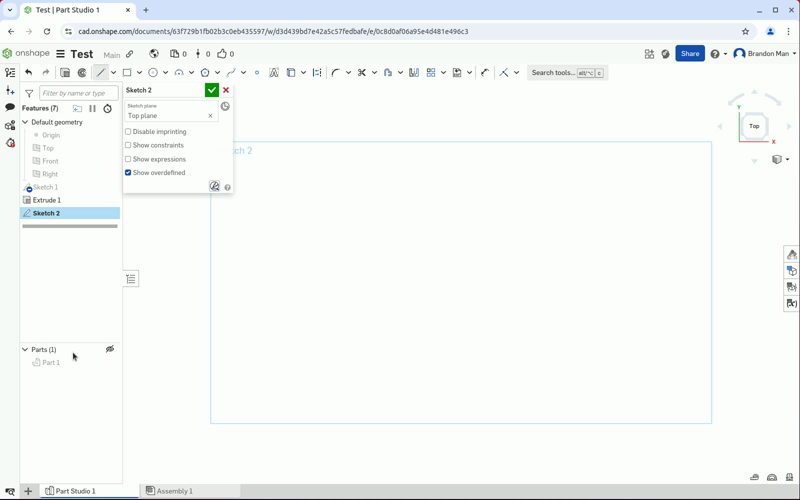
mouse_move(353, 282)
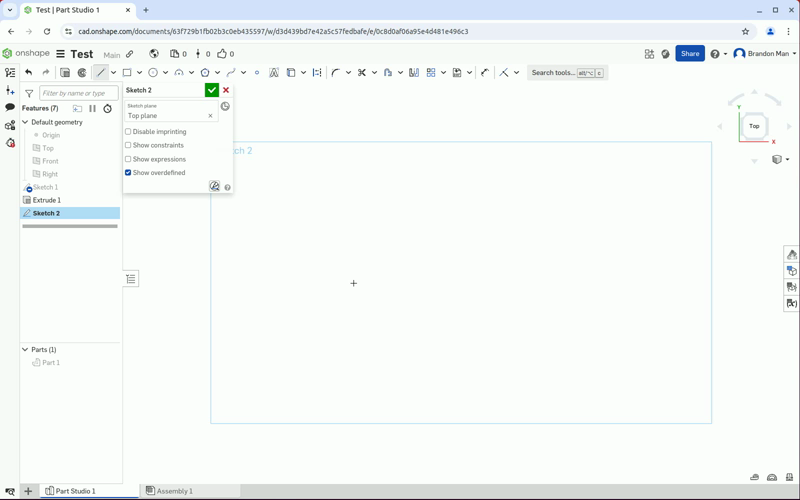
click(353, 282)
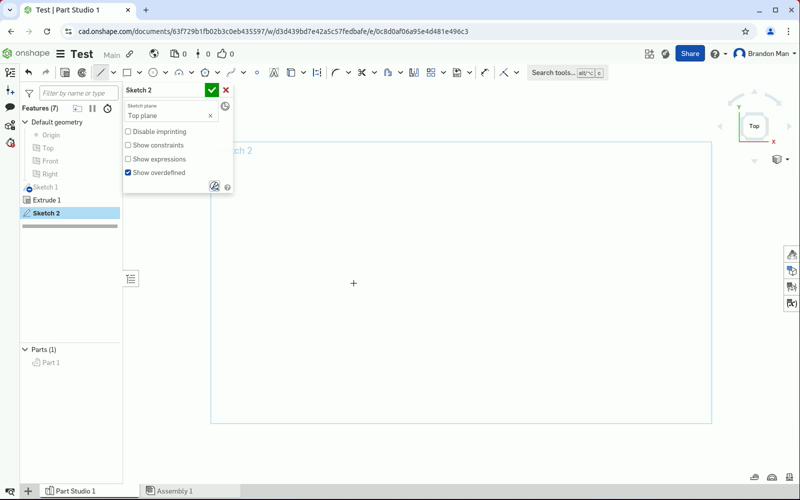
key_up(shift)
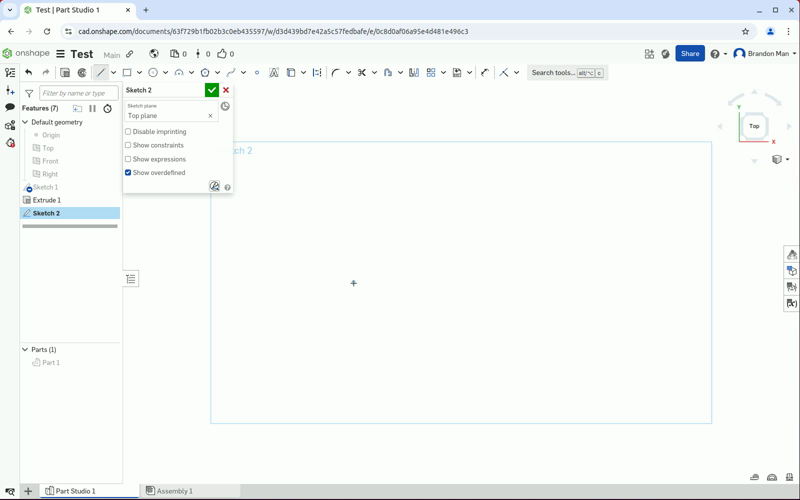
key_down(shift)
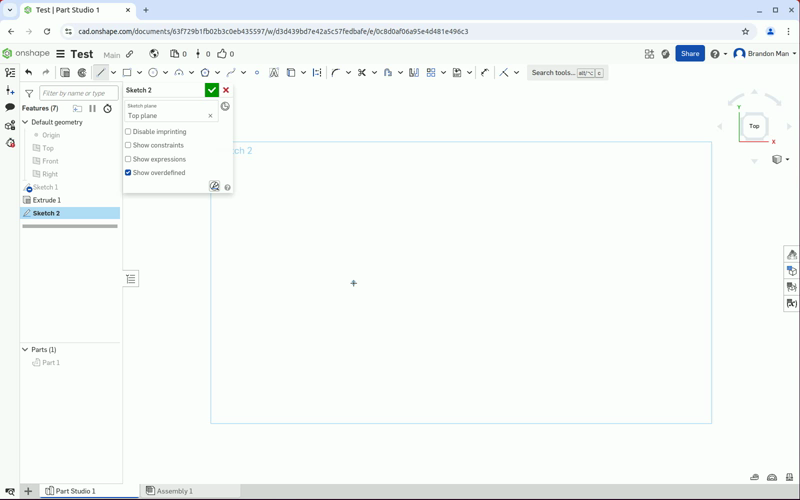
mouse_move(460, 282)
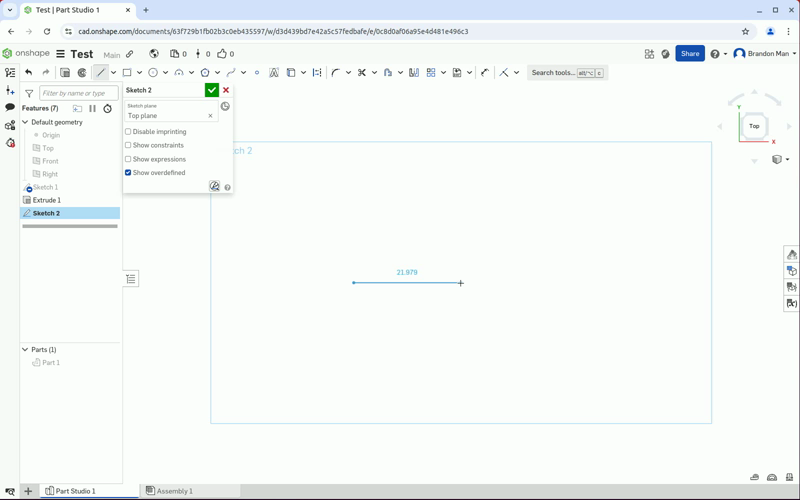
click(460, 282)
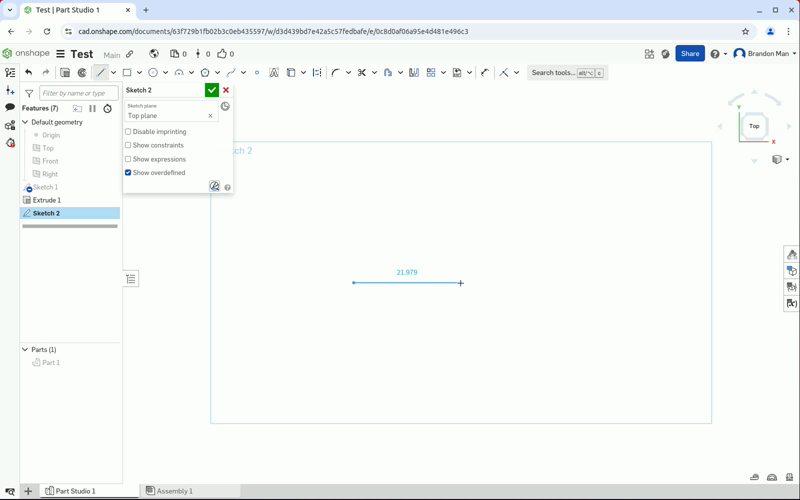
key_up(shift)
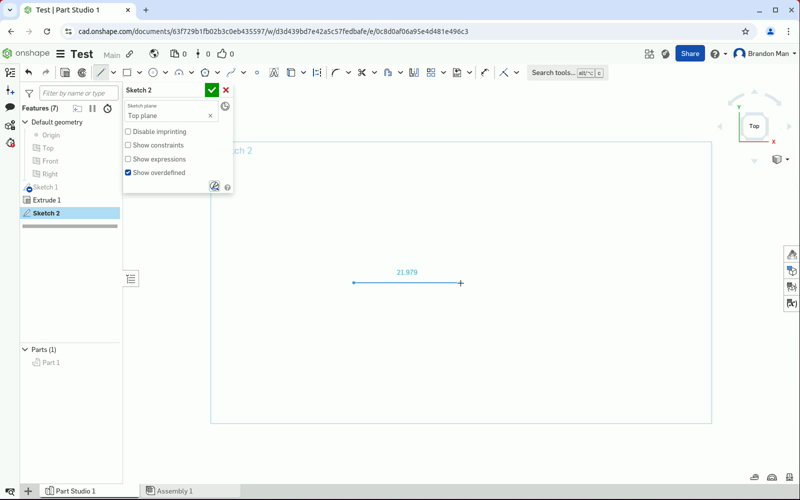
key_down(shift)
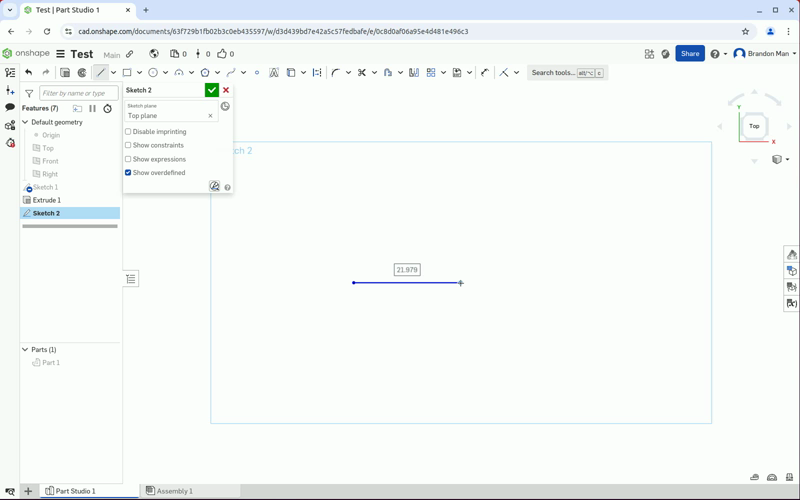
mouse_move(460, 176)
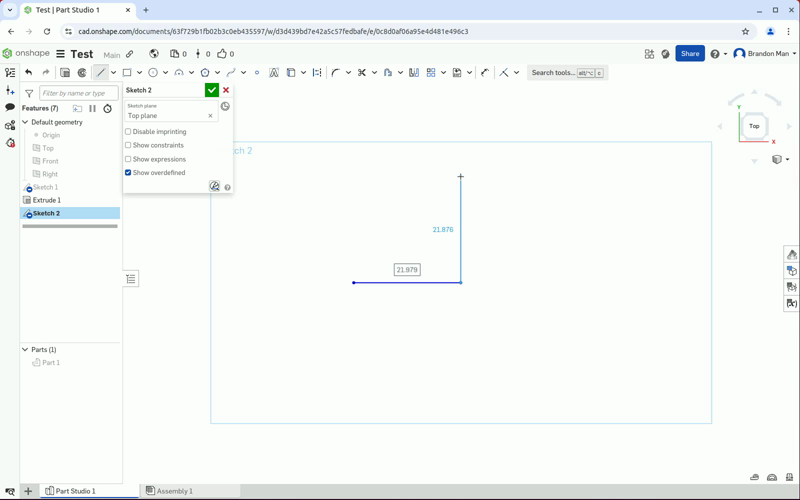
click(460, 176)
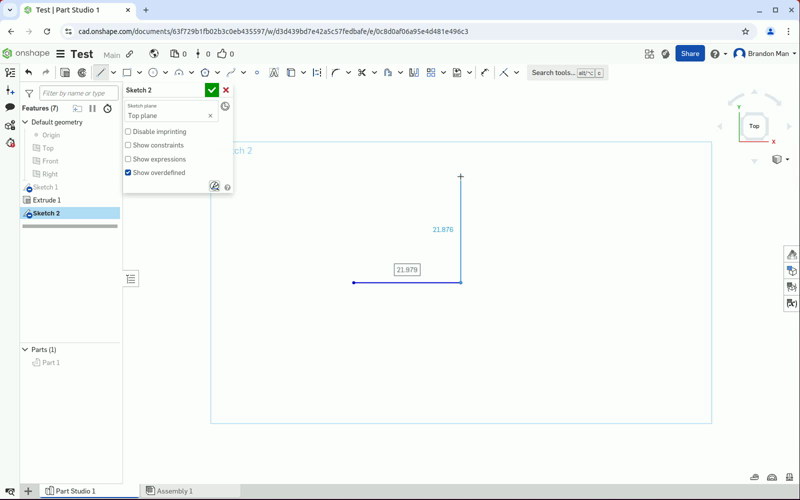
key_up(shift)
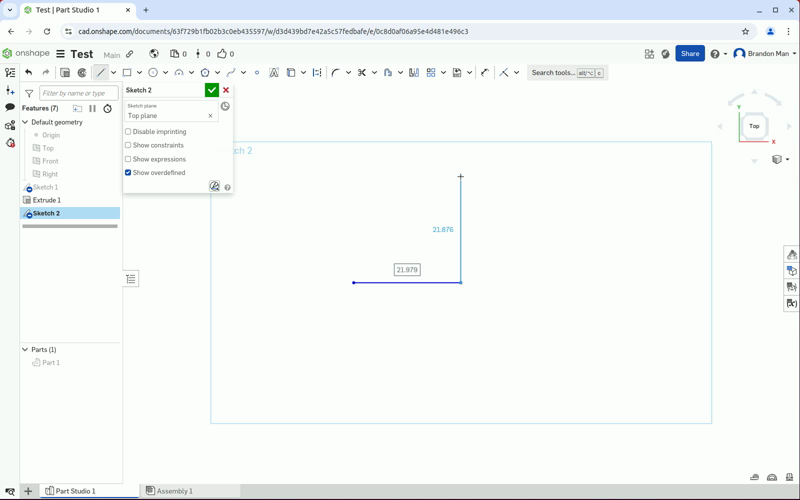
key_down(shift)
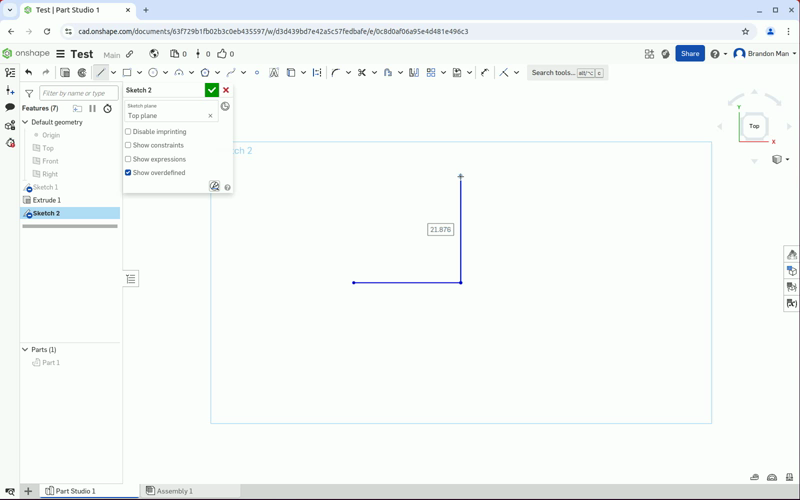
mouse_move(490, 176)
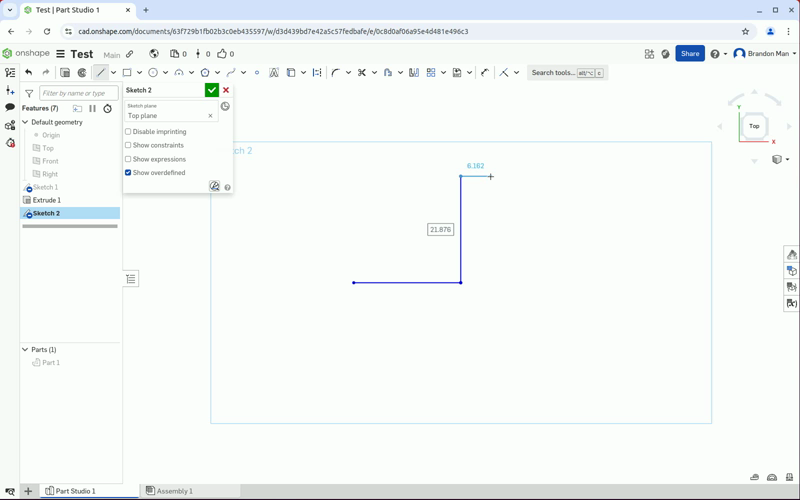
mouse_move(438, 176)
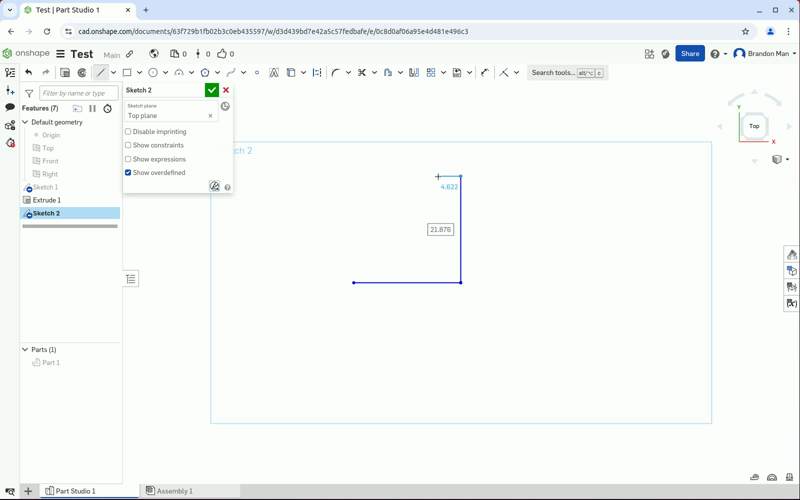
click(438, 176)
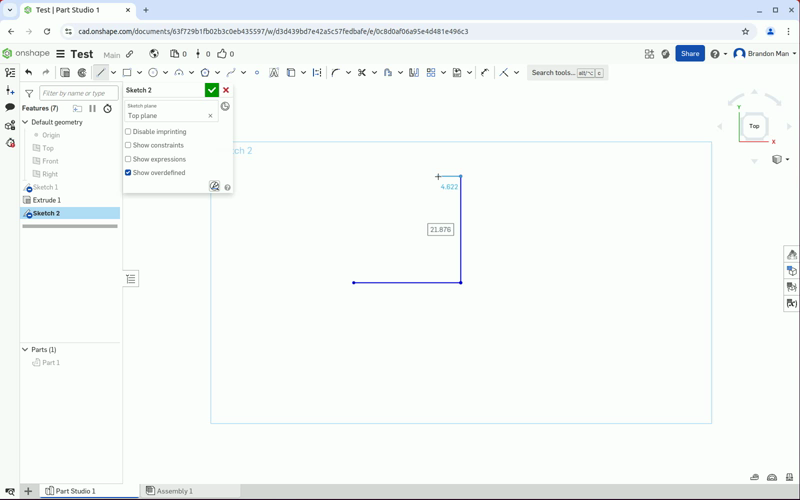
key_up(shift)
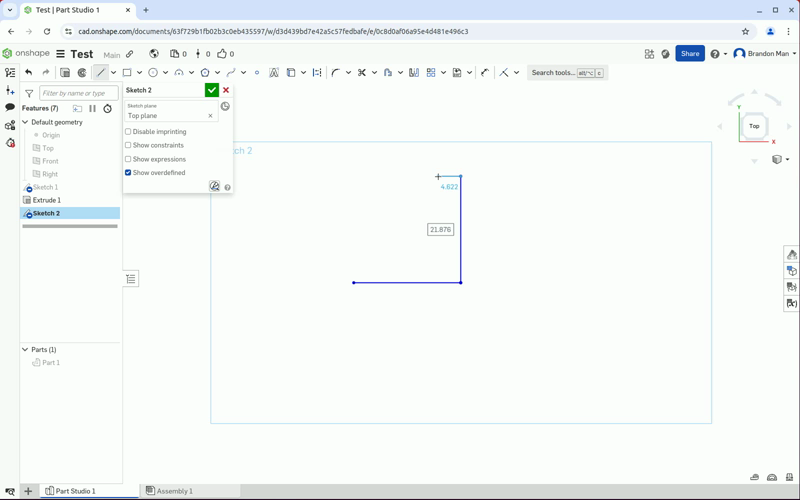
key_down(shift)
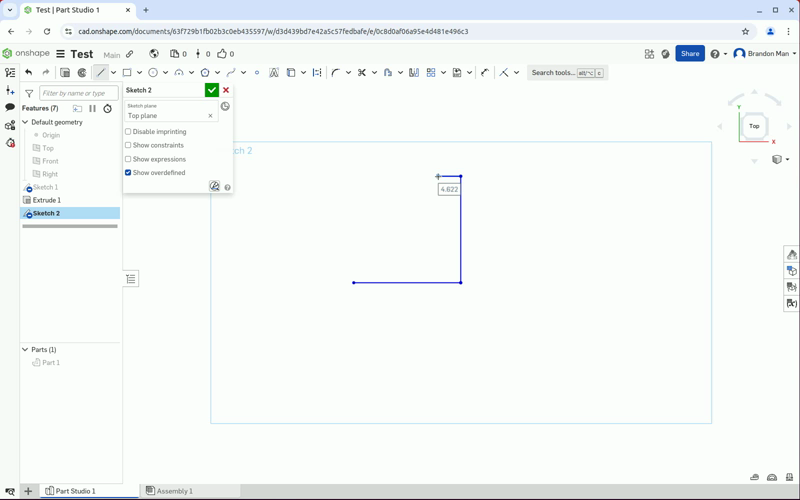
mouse_move(438, 260)
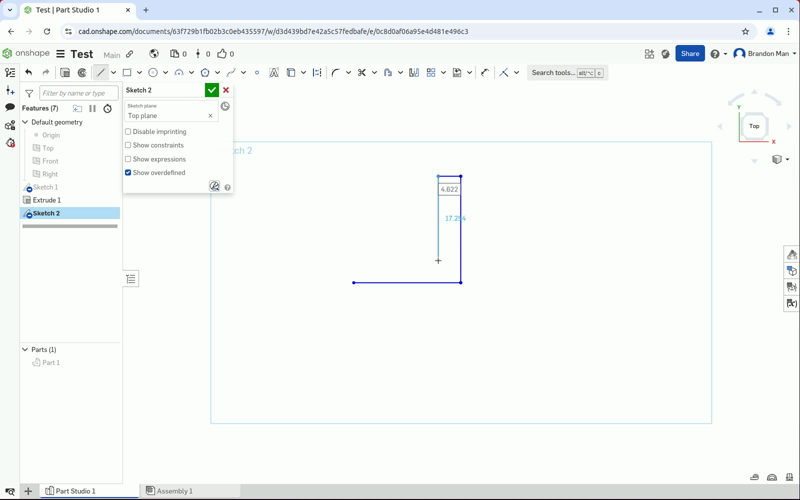
click(438, 260)
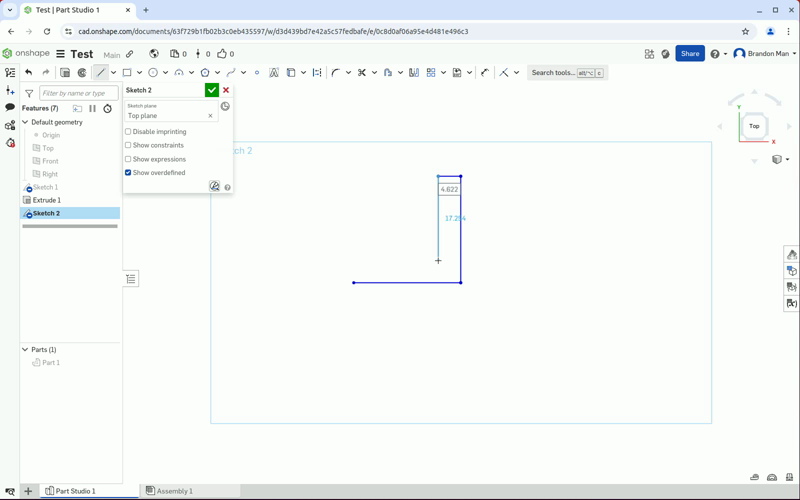
key_up(shift)
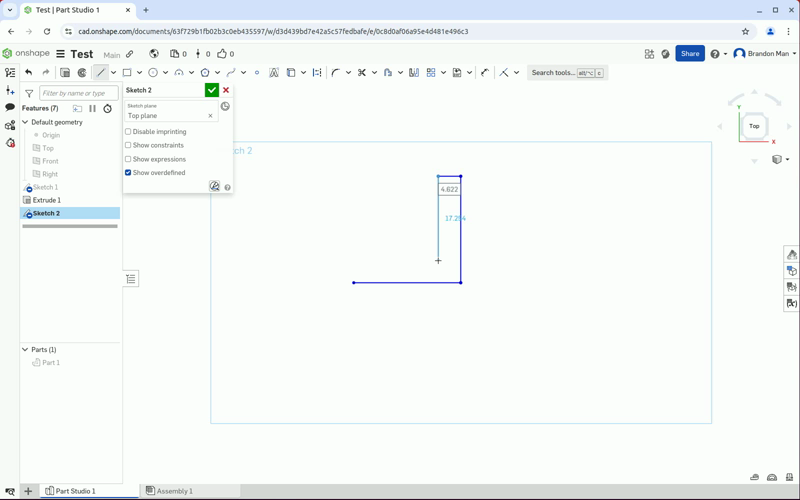
key_down(shift)
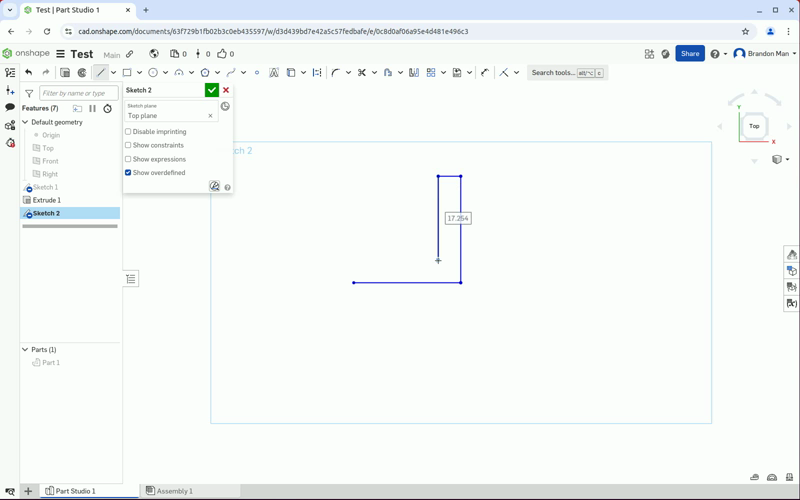
mouse_move(353, 260)
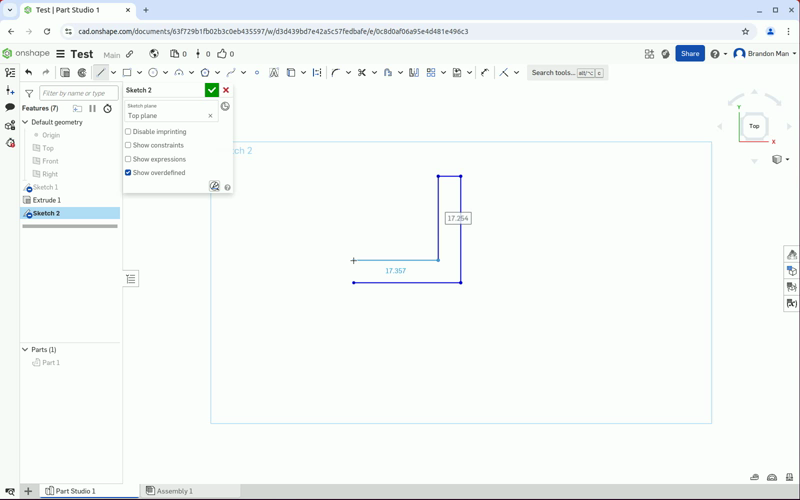
click(353, 260)
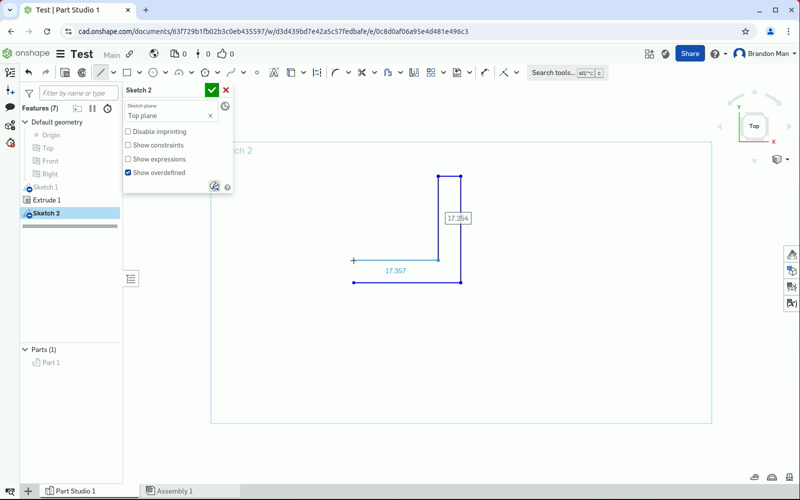
key_up(shift)
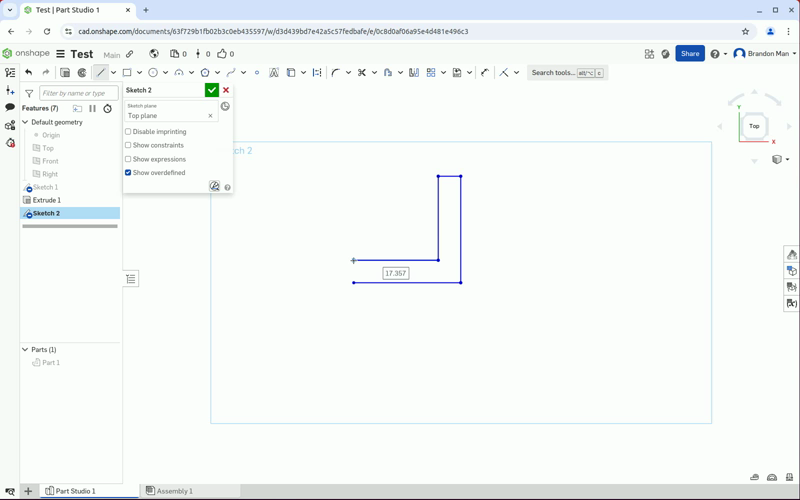
mouse_move(383, 260)
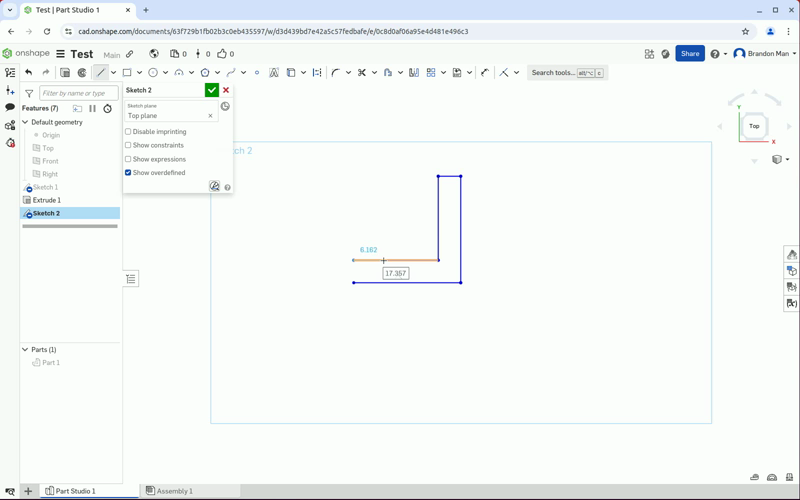
key_down(shift)
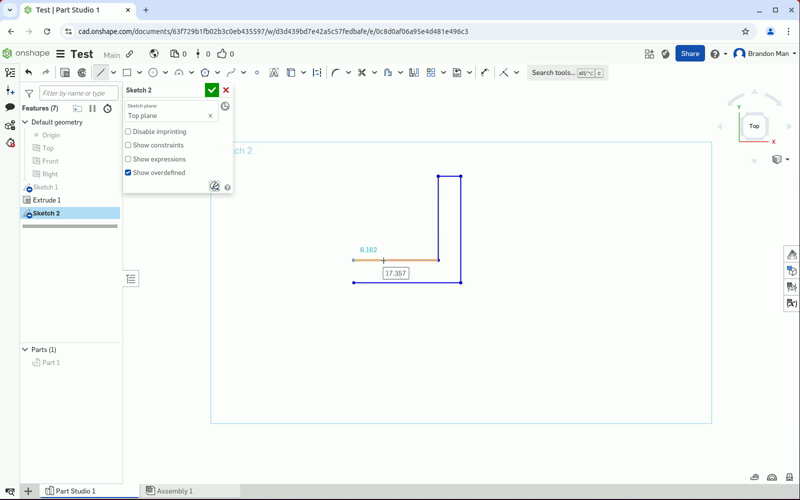
mouse_move(353, 282)
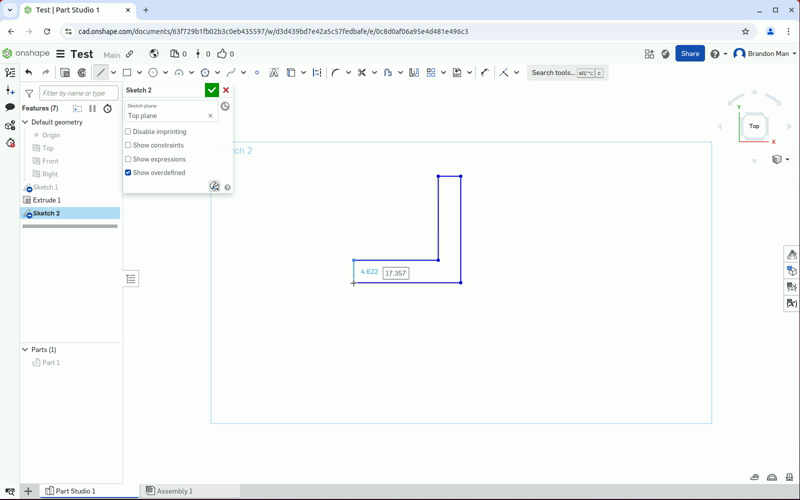
key_up(shift)
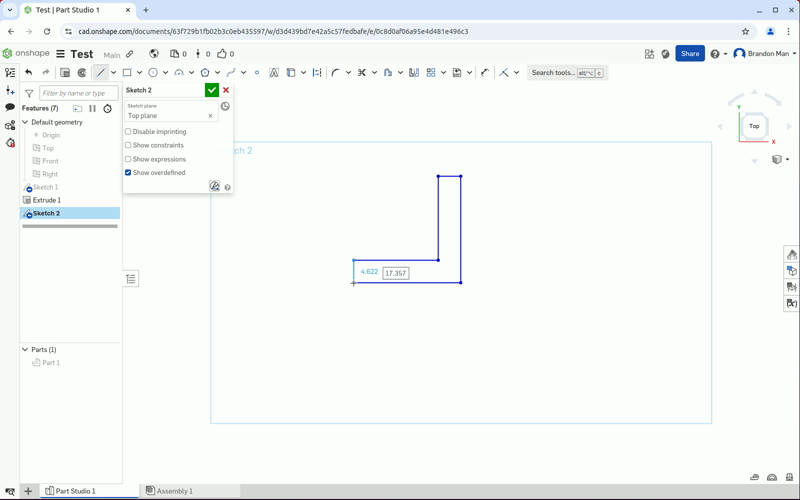
click(353, 282)
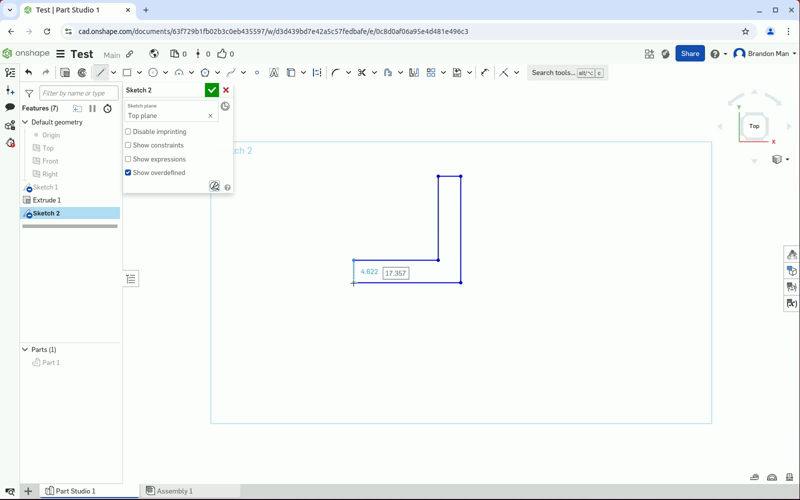
key(esc)
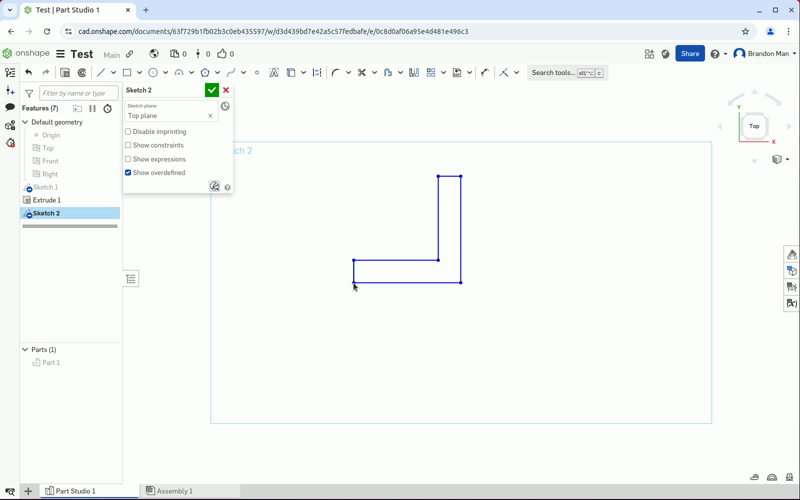
mouse_move(449, 190)
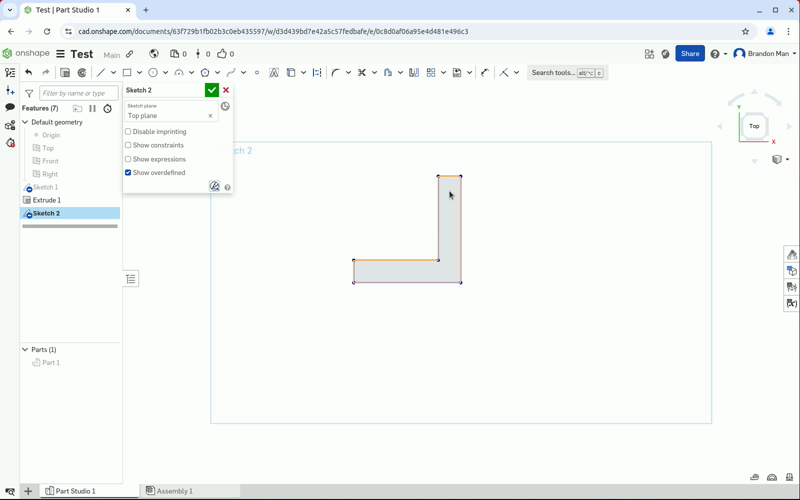
click(449, 190)
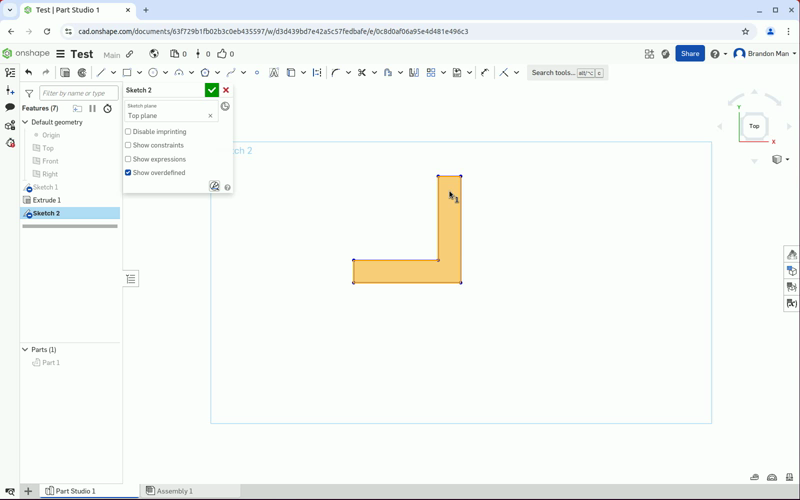
mouse_move(73, 352)
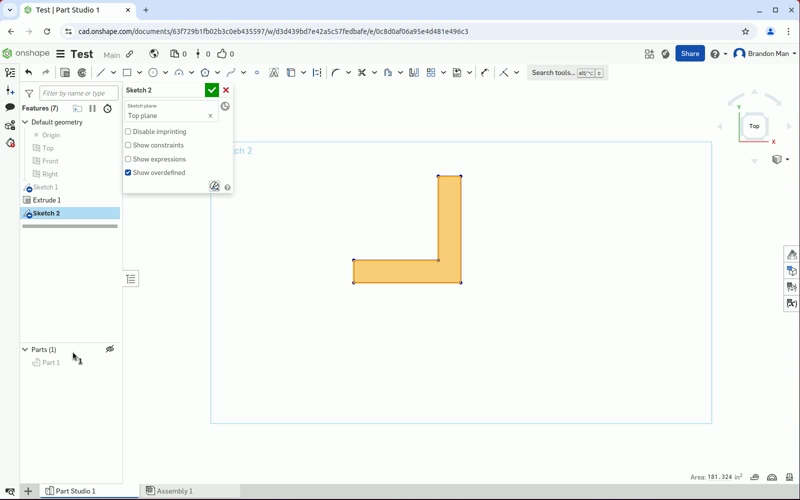
key(shift+y)
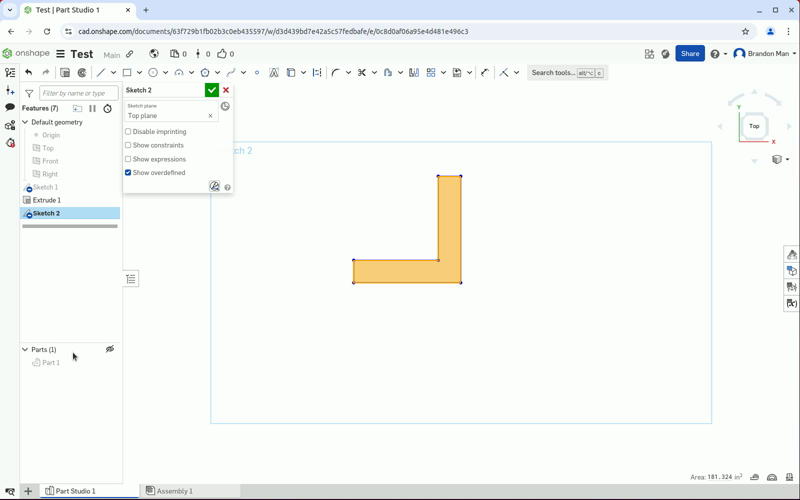
key(shift+e)
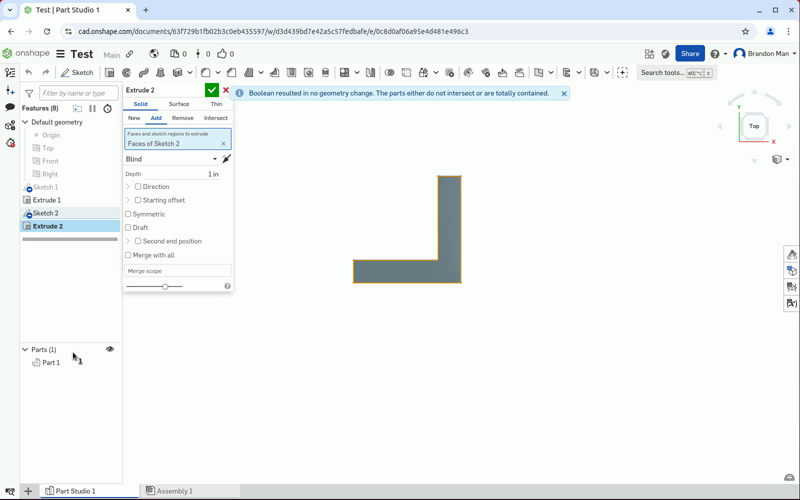
mouse_move(143, 106)
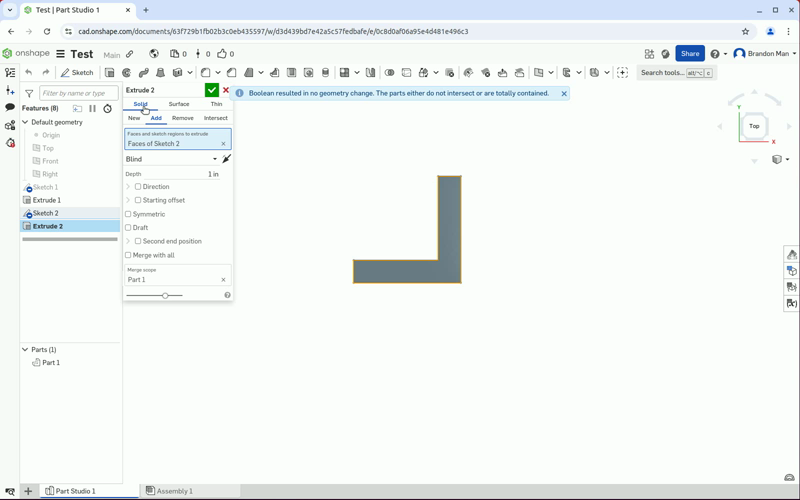
click(143, 106)
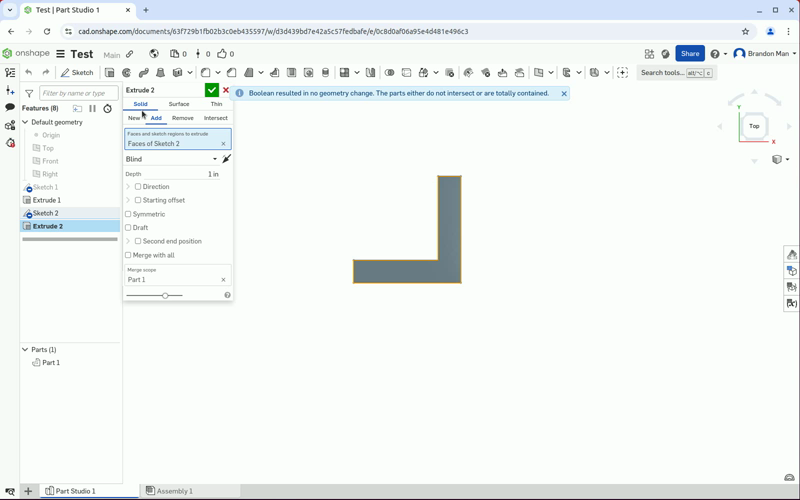
mouse_move(137, 120)
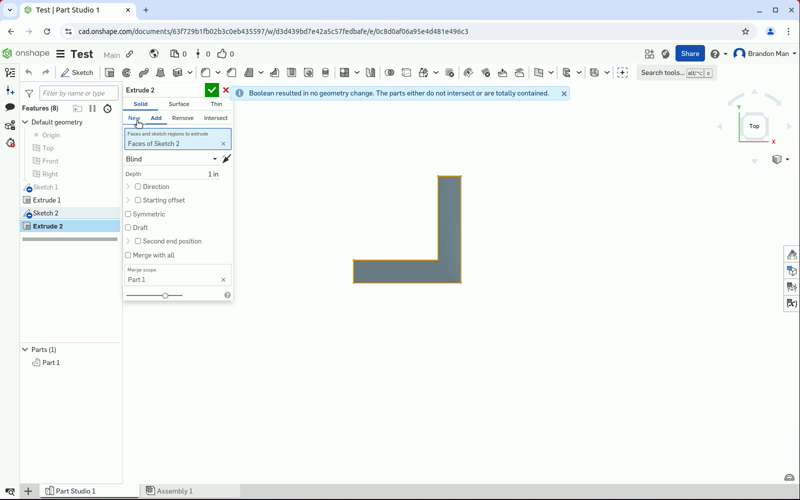
click(137, 120)
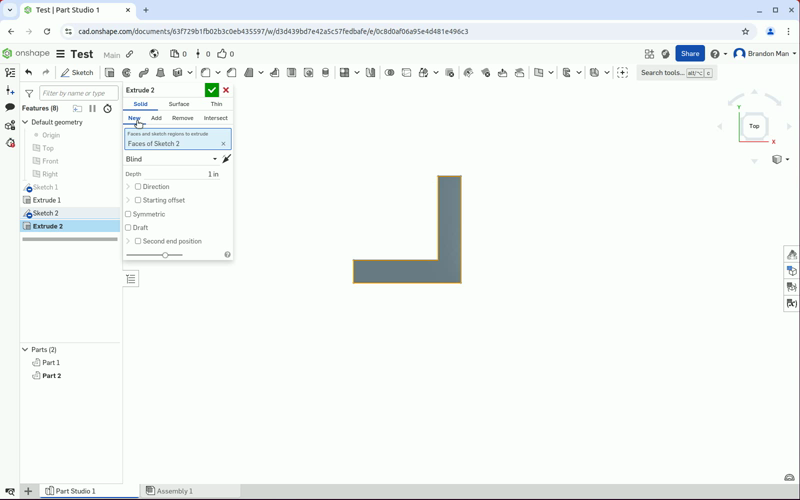
key(tab, 4)
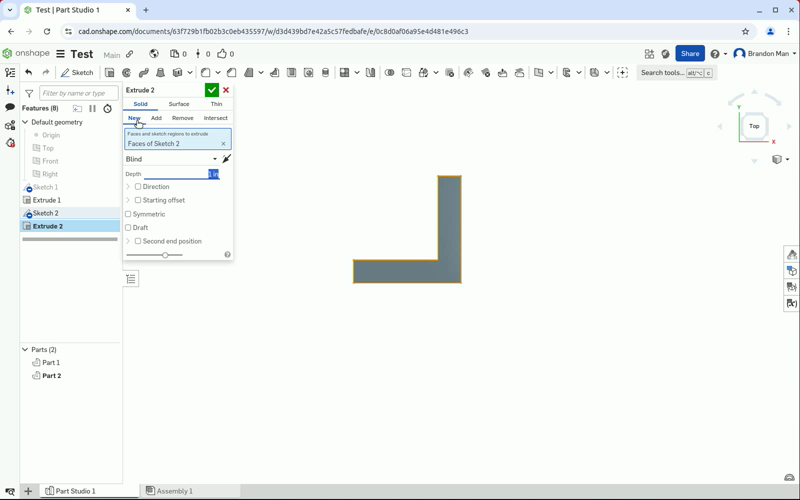
text(23.108)
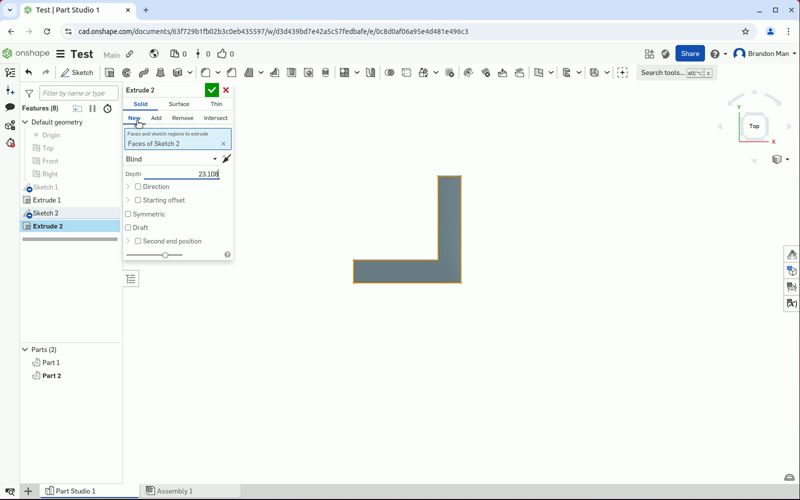
key(enter)
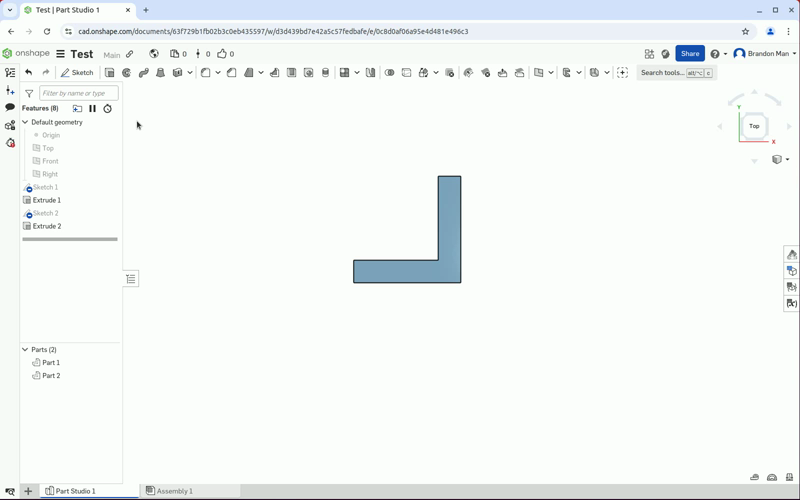
key(shift+h)
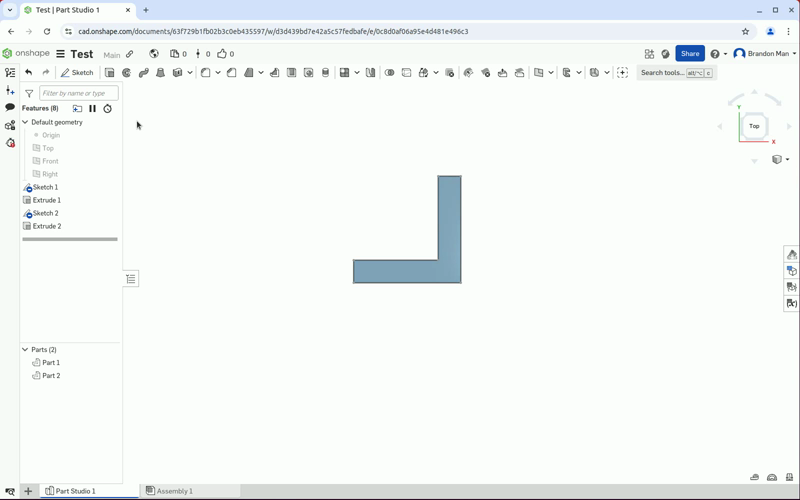
key(shift+h)
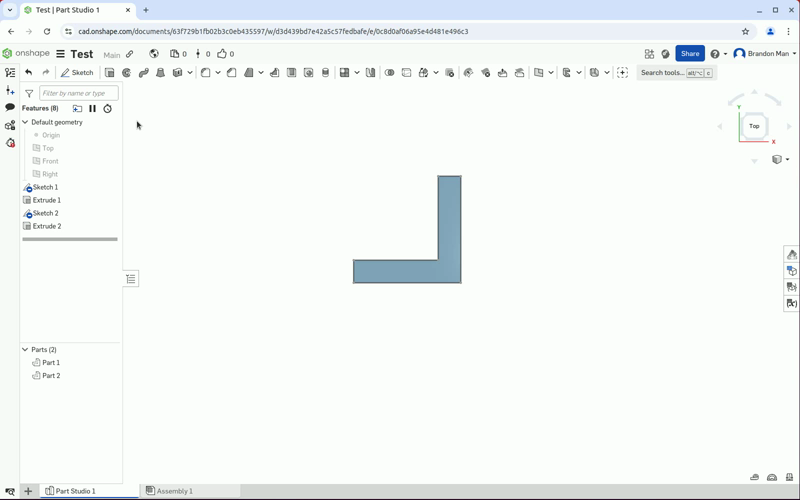
key(shift+7)
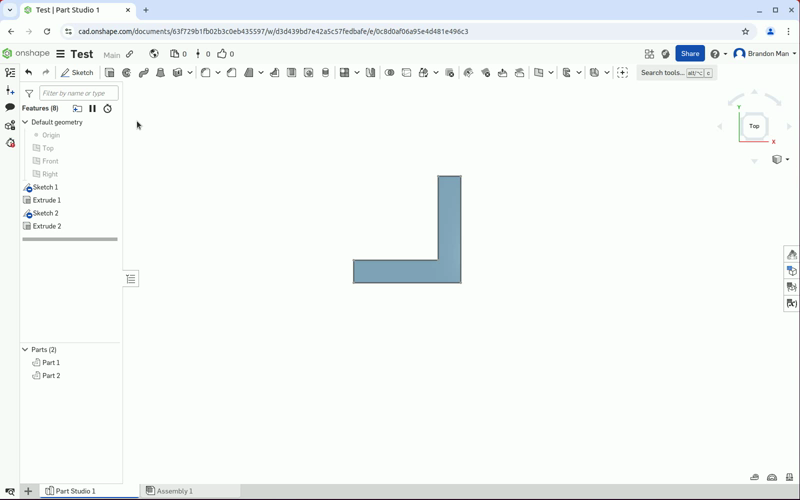
key(up, 3)
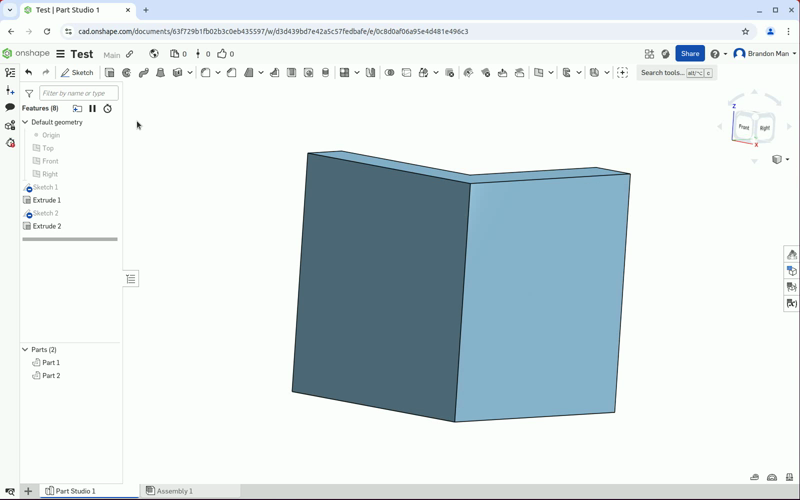
key(left, 3)
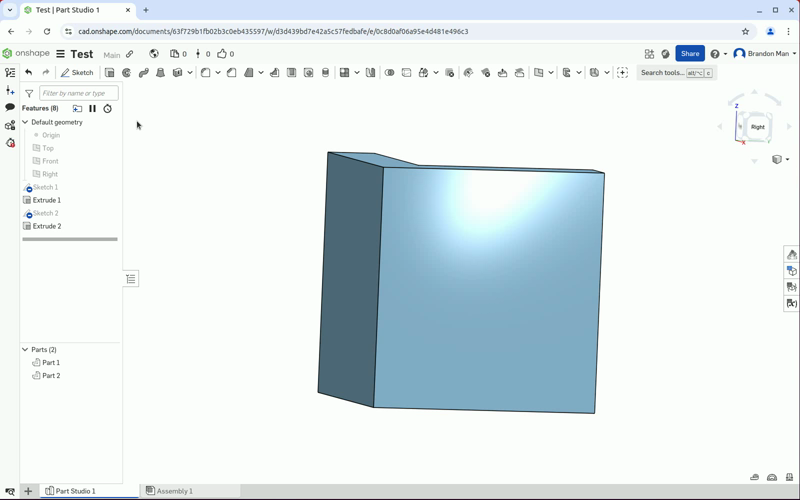
key(right, 3)
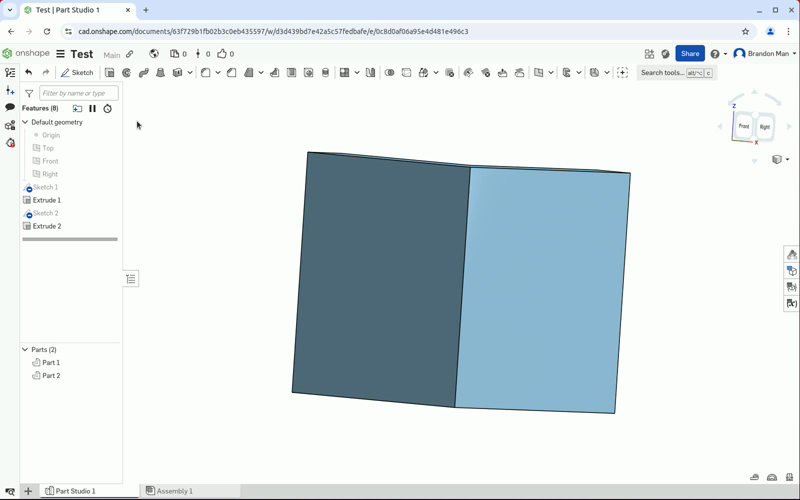
key(down, 3)
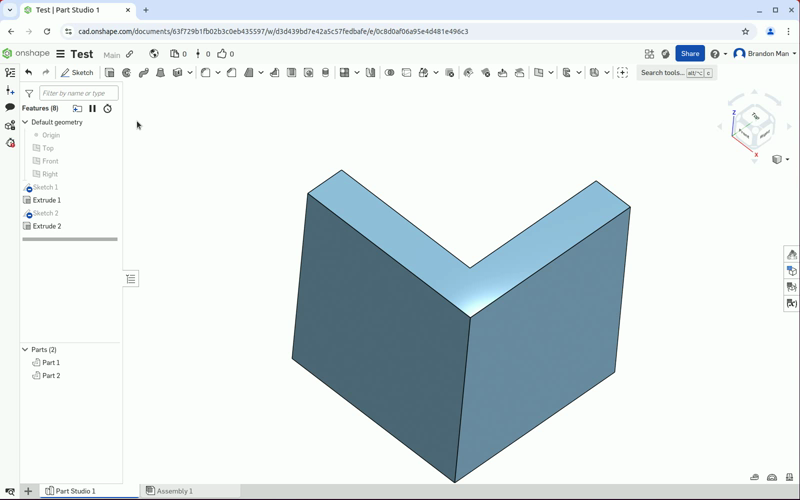
mouse_move(73, 189)
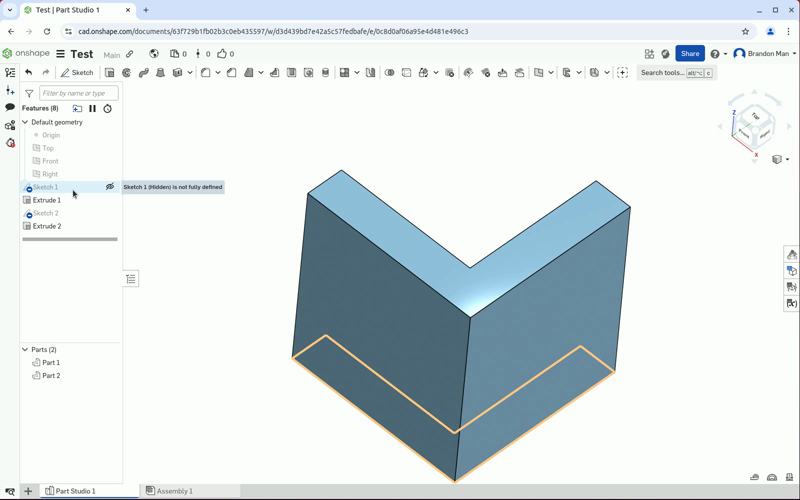
click(73, 189)